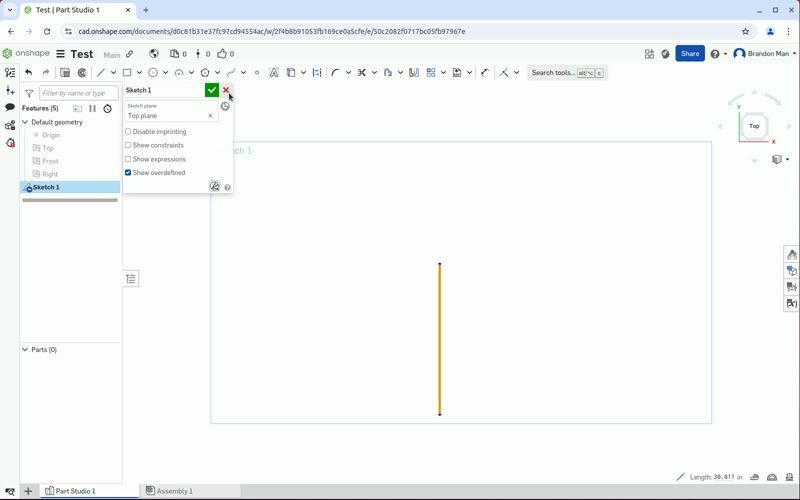
key(shift+h)
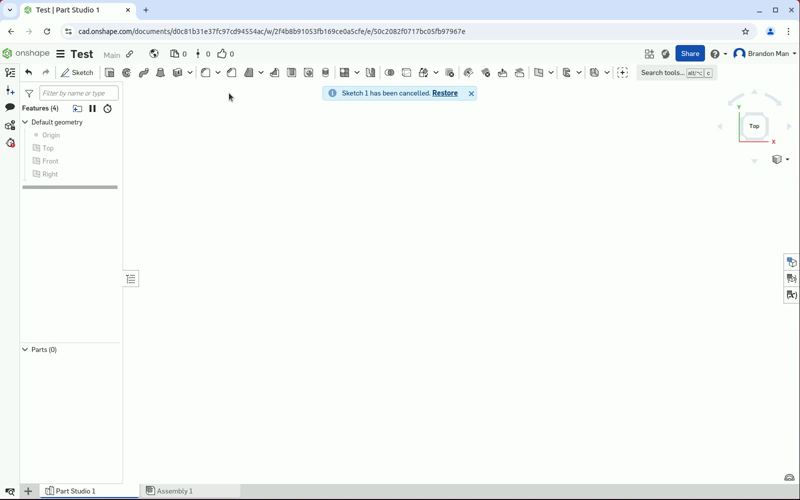
mouse_move(73, 352)
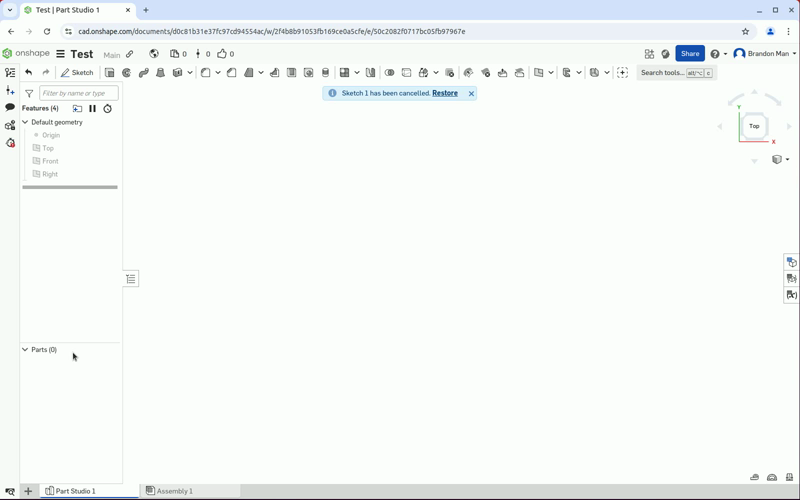
key(y)
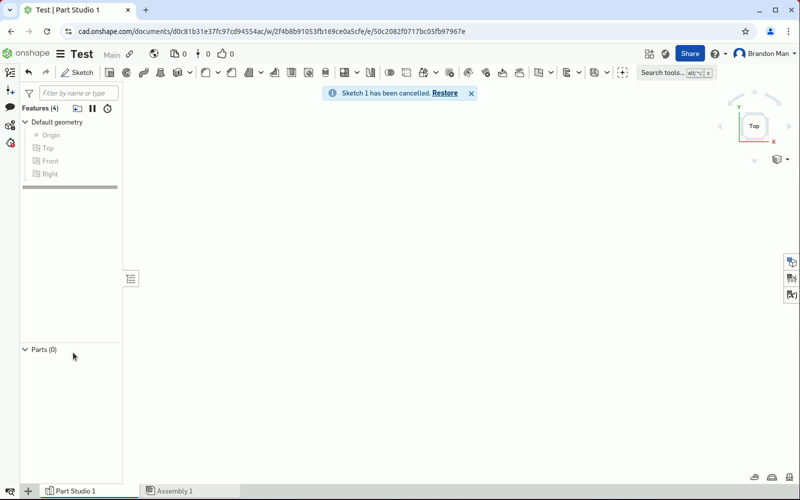
key(shift+p)
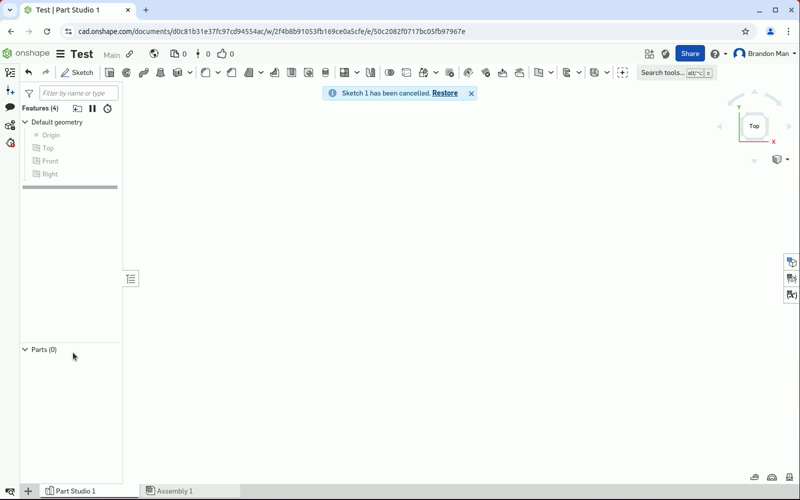
key(space)
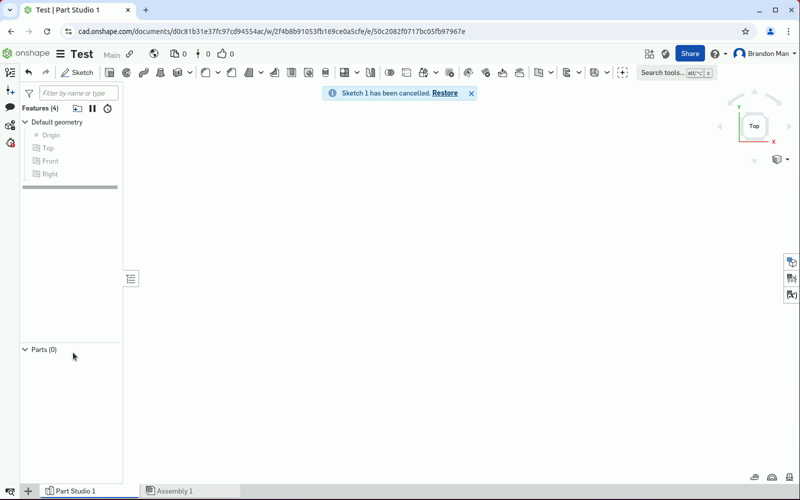
key_down(shift)
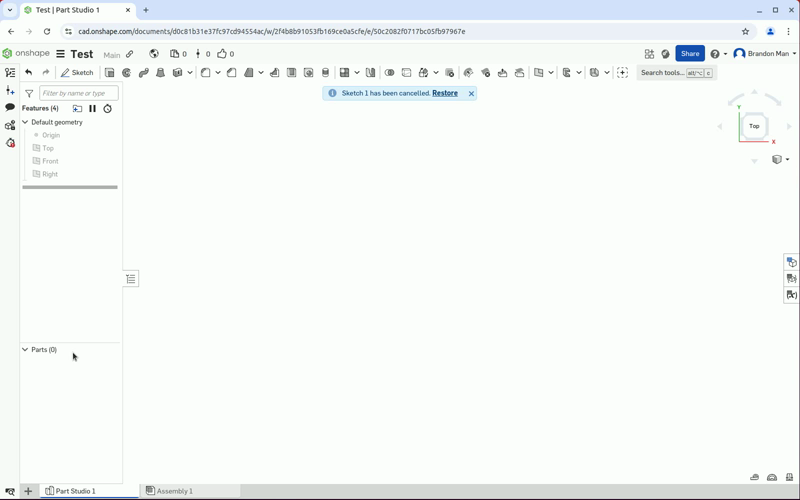
key(up)
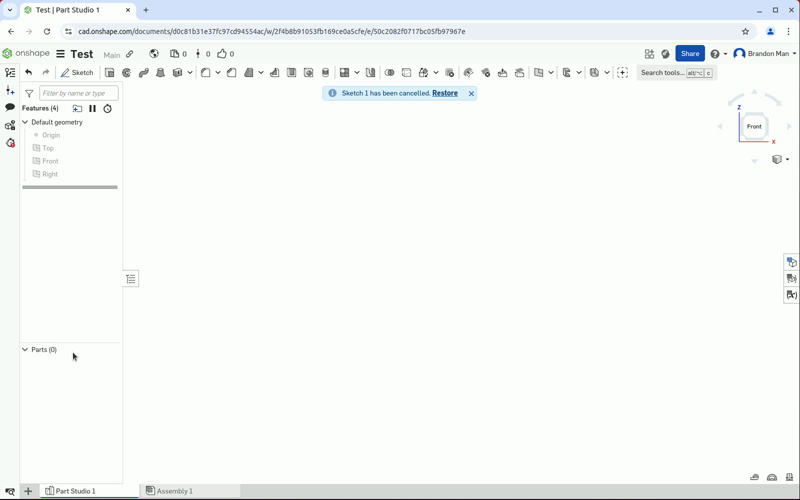
key_up(shift)
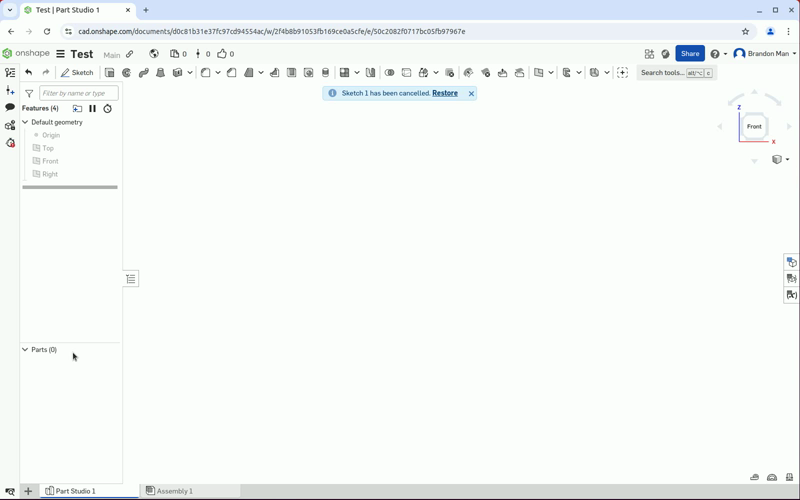
mouse_move(73, 352)
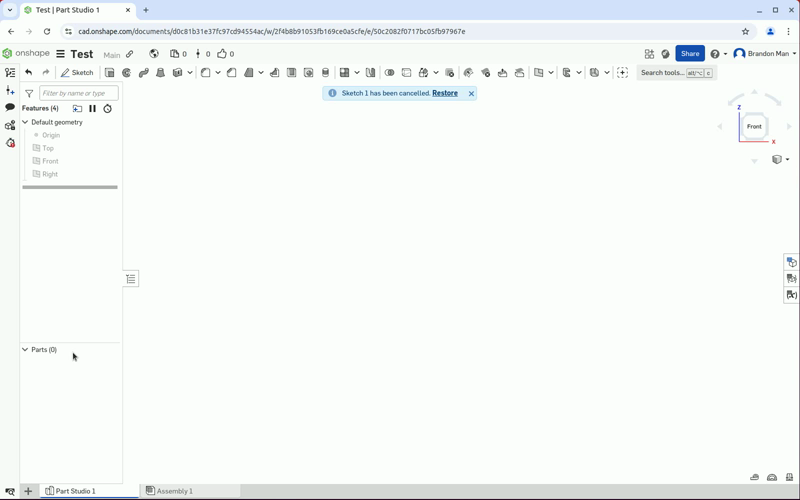
key(shift+y)
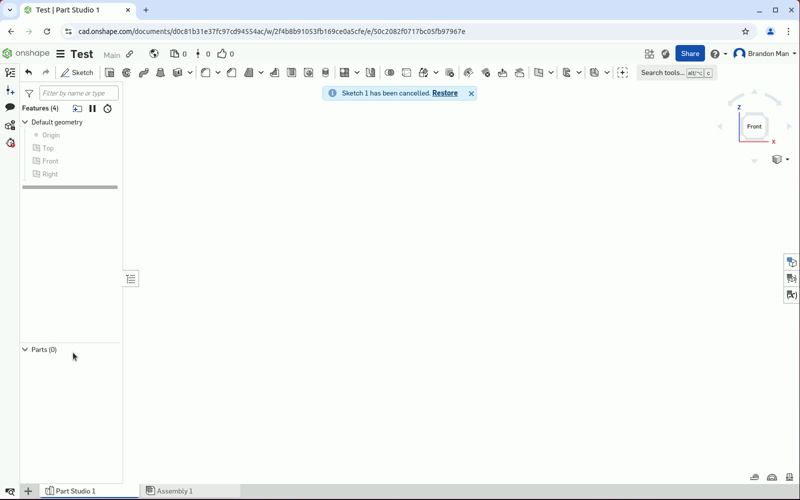
key(shift+s)
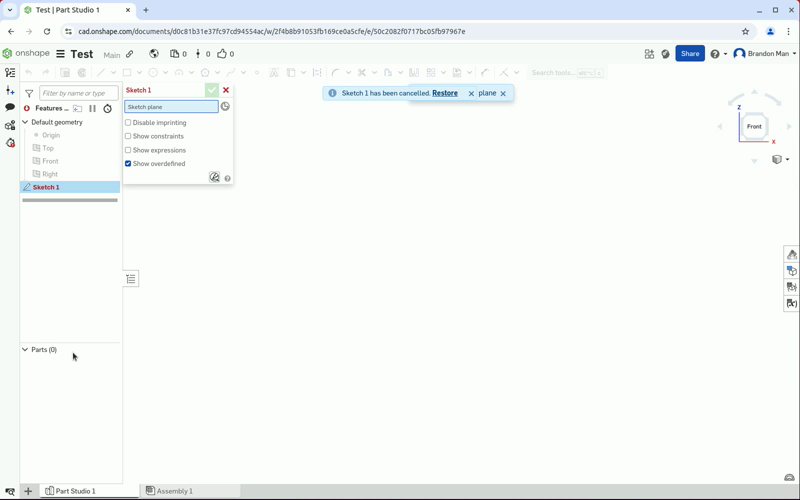
mouse_move(73, 163)
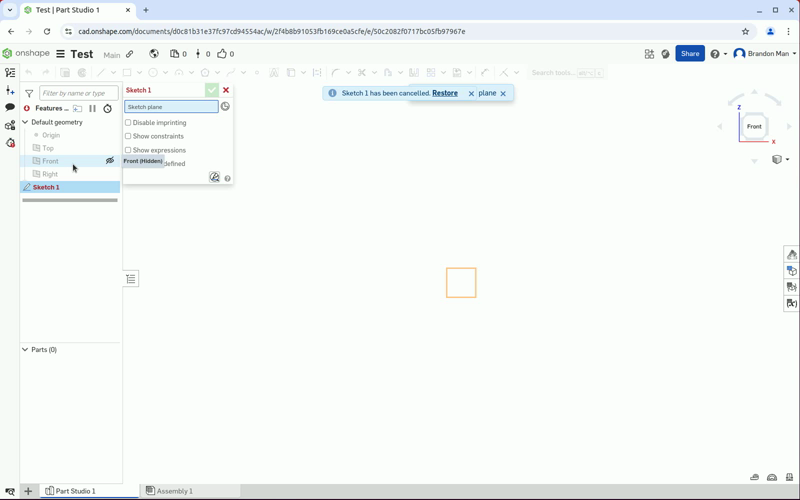
click(73, 163)
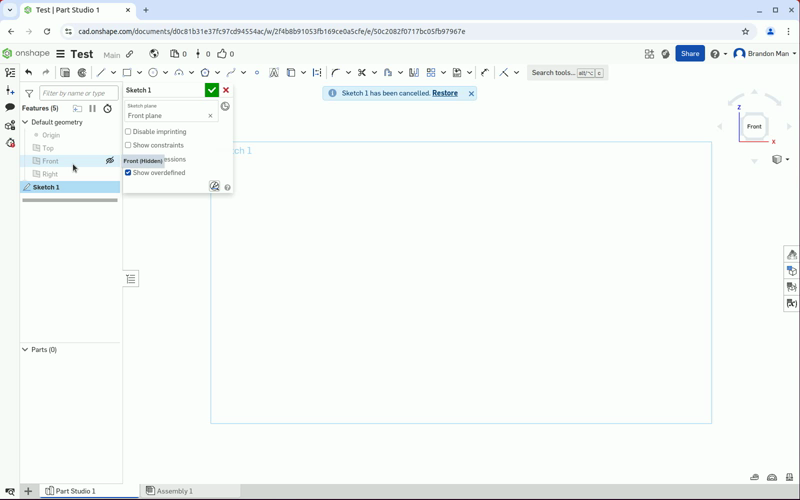
mouse_move(73, 352)
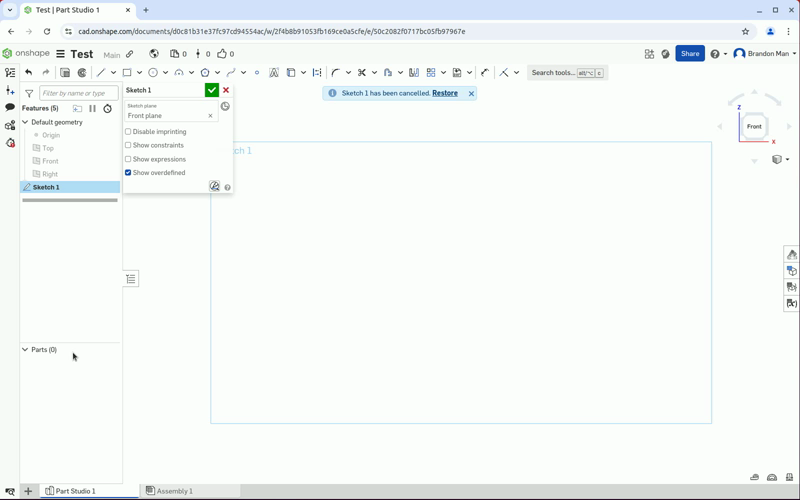
key(y)
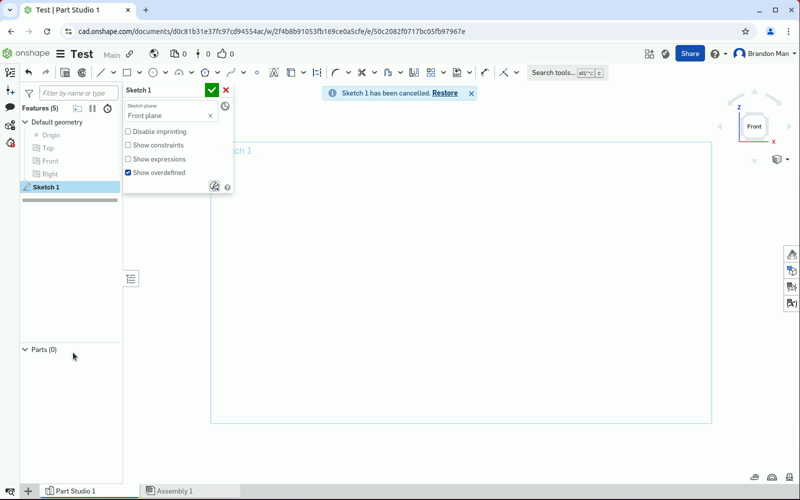
key(l)
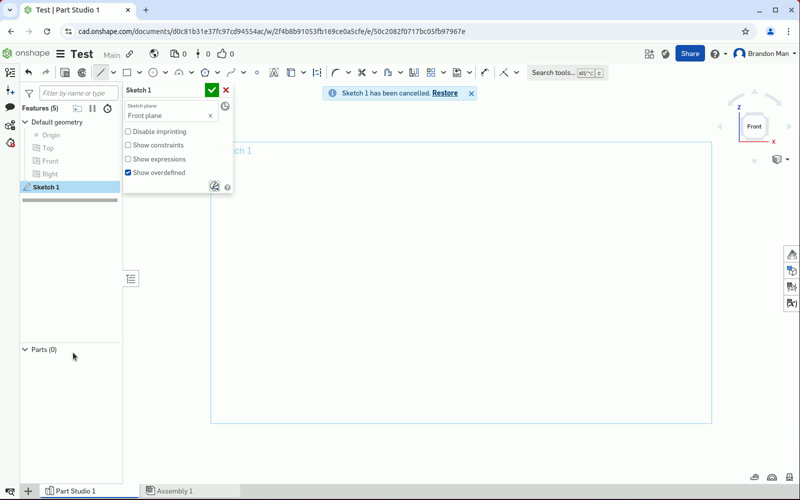
key_down(shift)
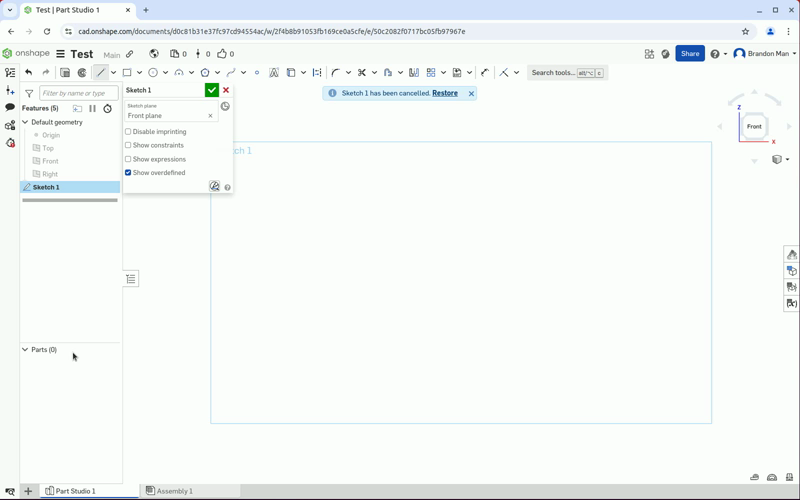
mouse_move(433, 313)
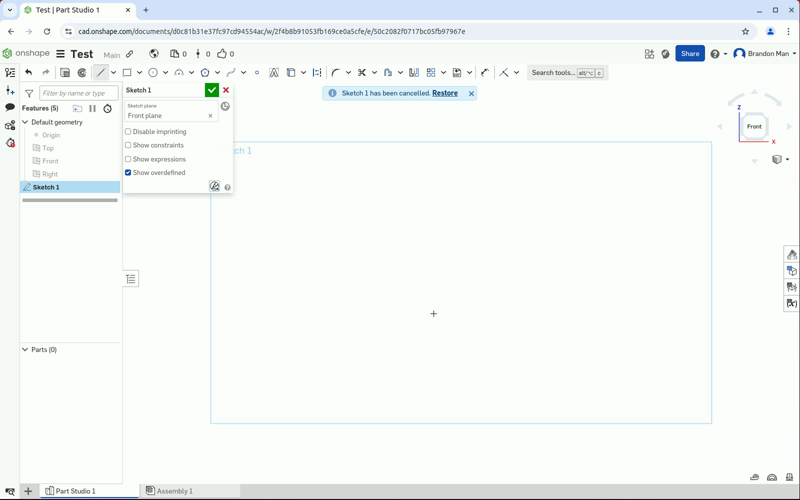
click(433, 313)
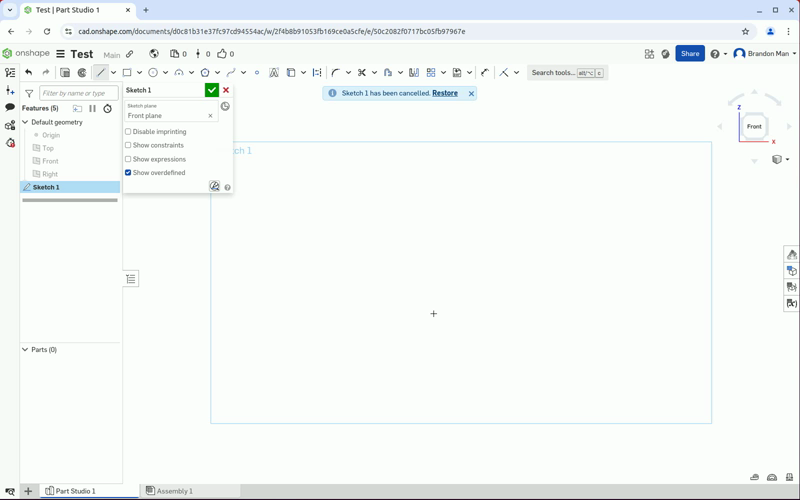
key_up(shift)
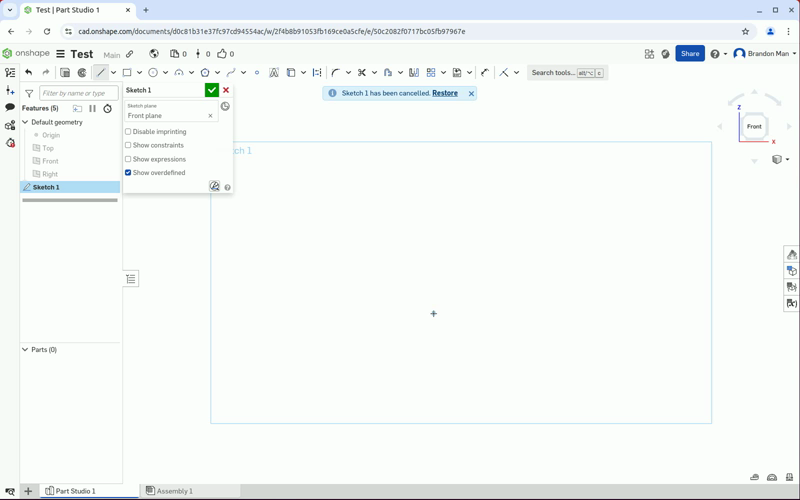
key_down(shift)
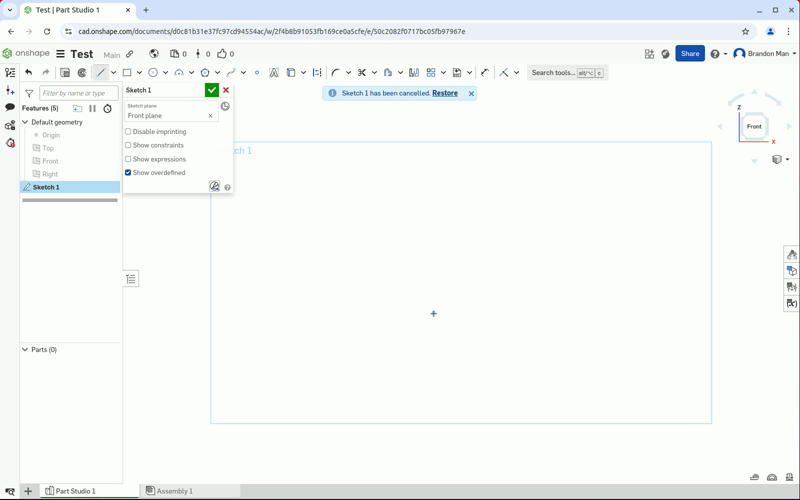
mouse_move(463, 313)
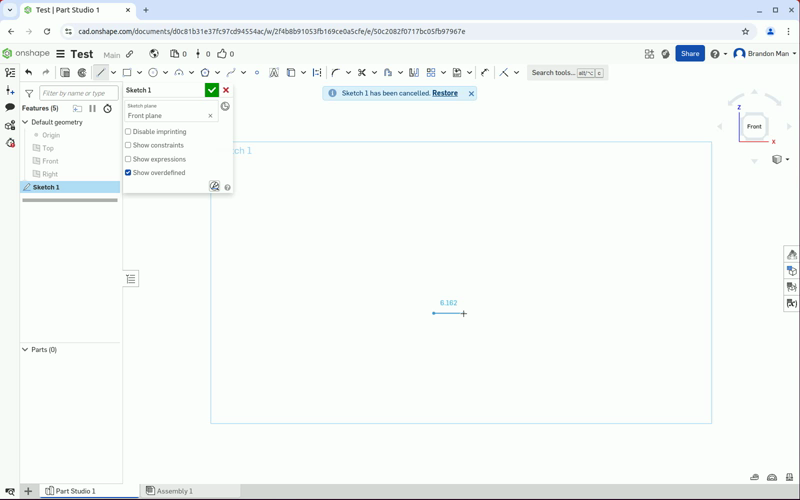
mouse_move(487, 313)
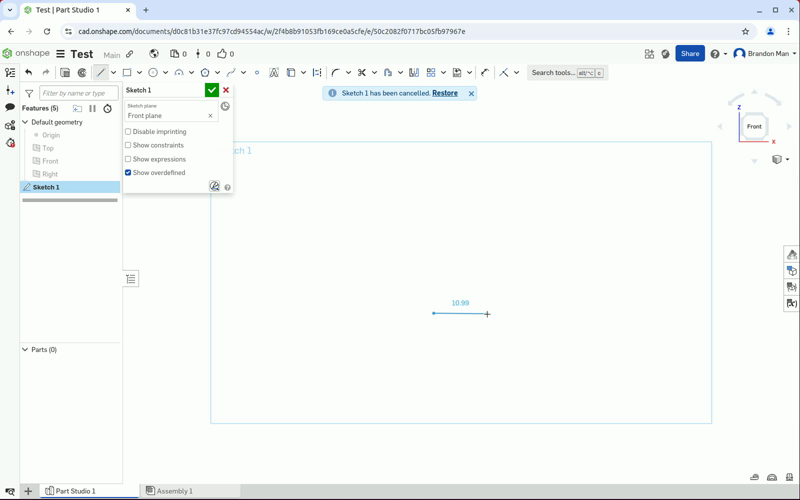
click(487, 313)
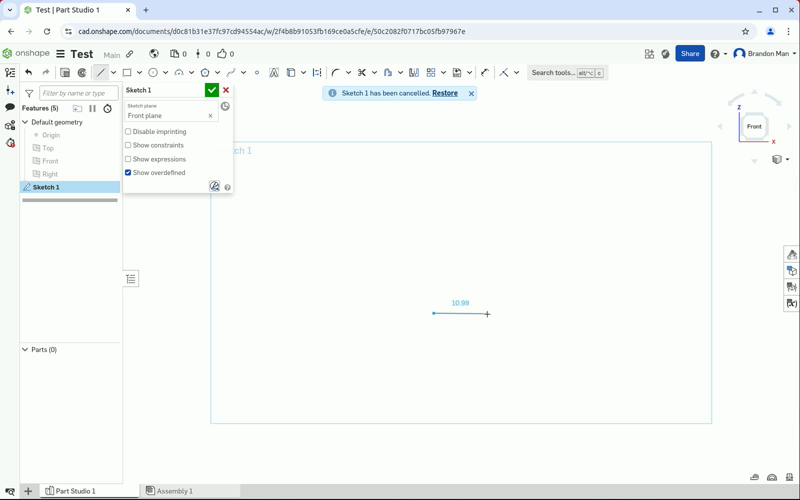
key_up(shift)
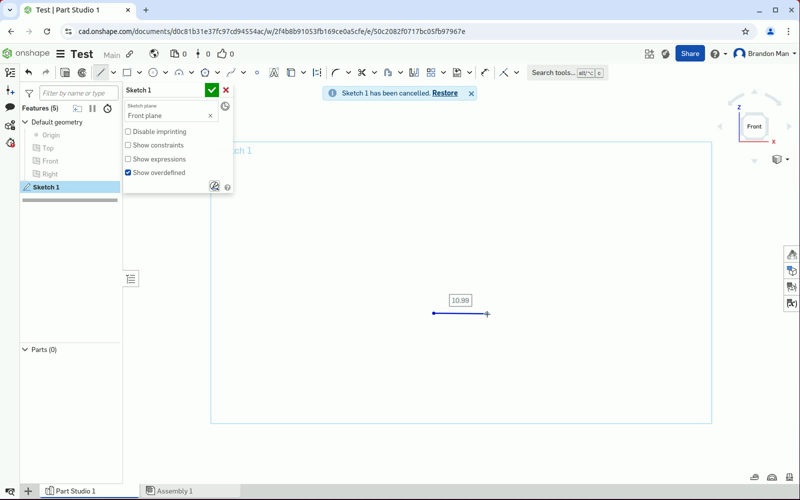
key_down(shift)
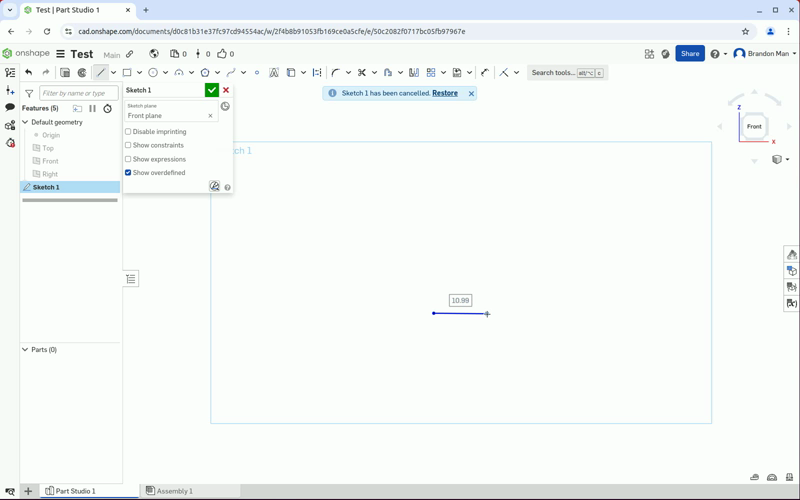
mouse_move(487, 252)
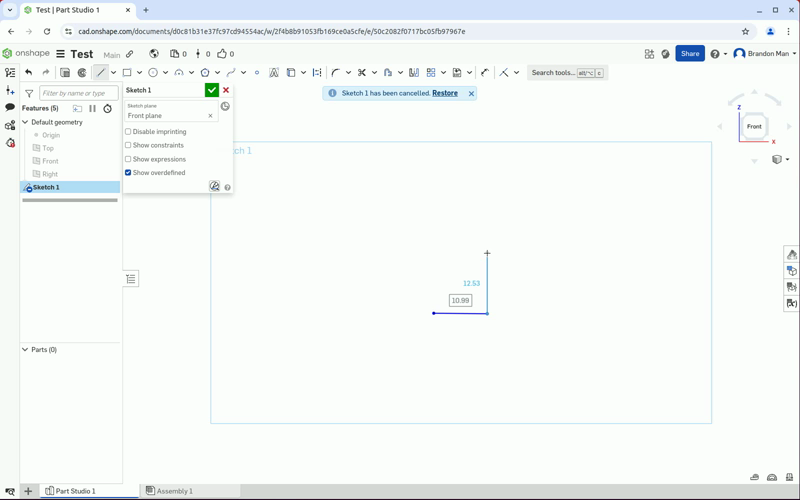
click(487, 252)
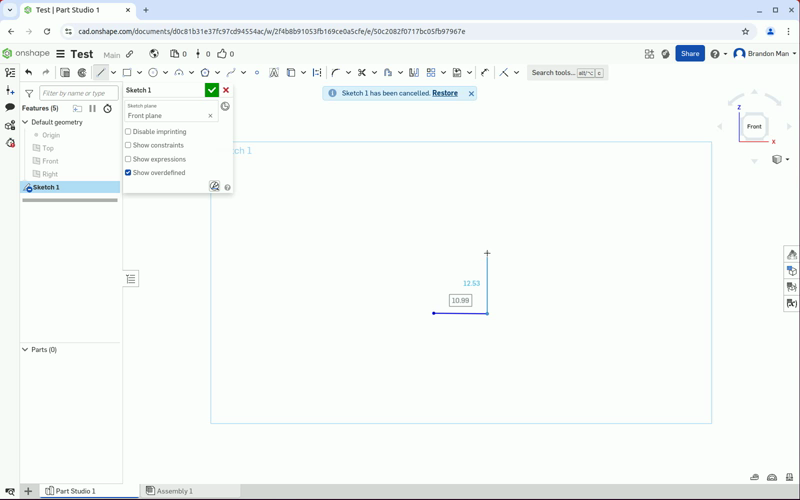
key_up(shift)
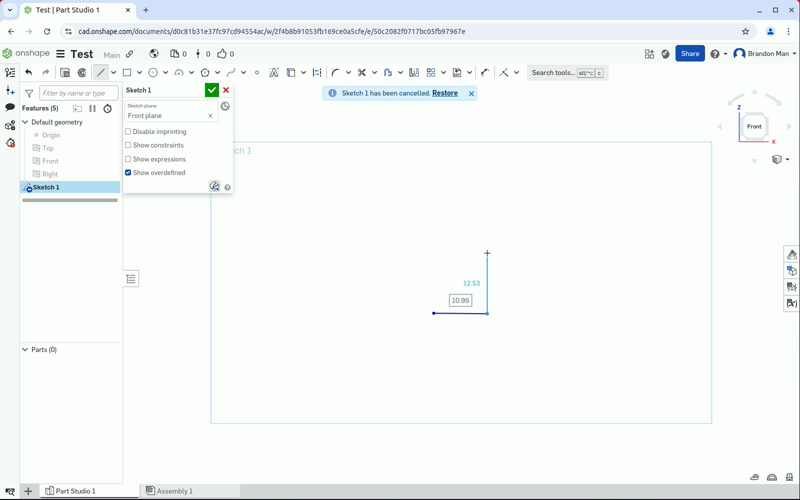
key_down(shift)
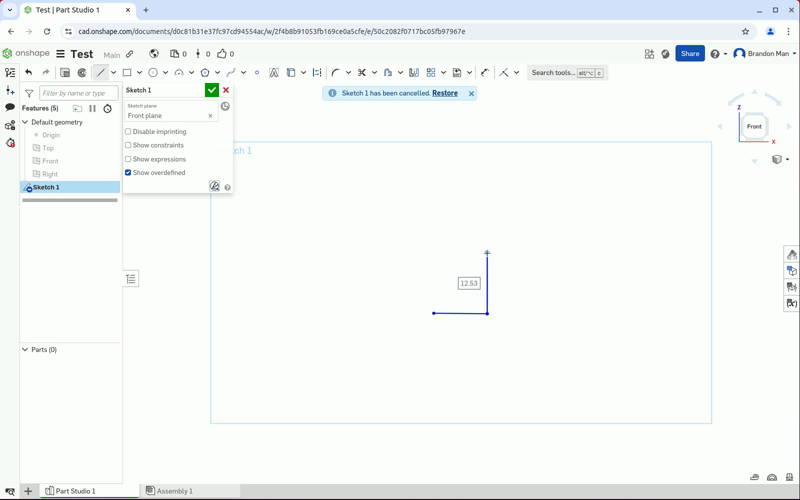
mouse_move(517, 252)
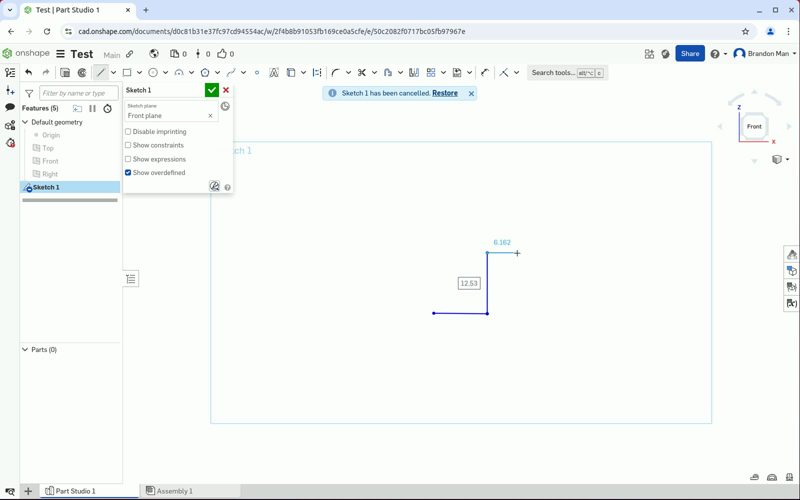
mouse_move(433, 252)
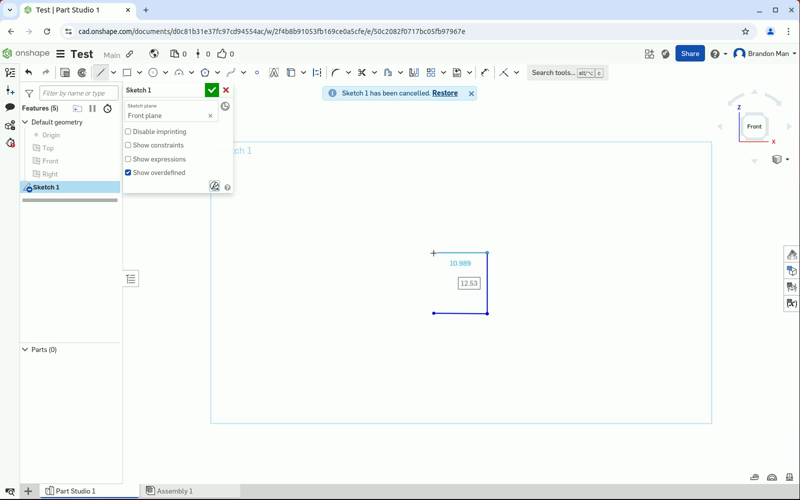
click(433, 252)
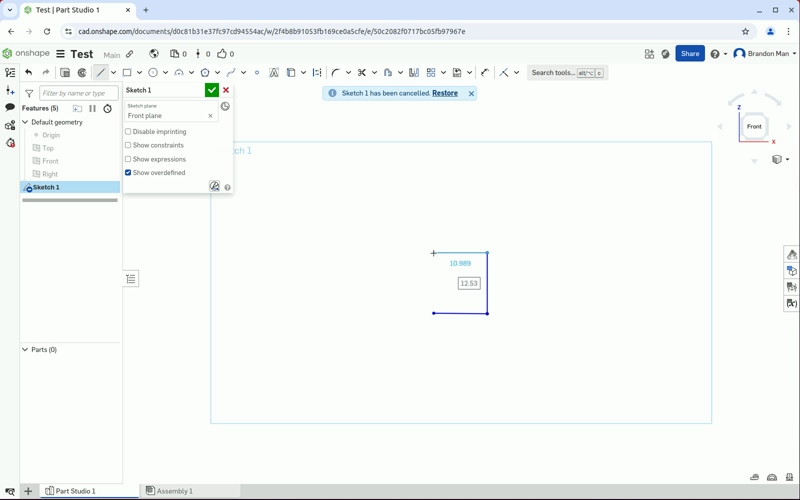
key_up(shift)
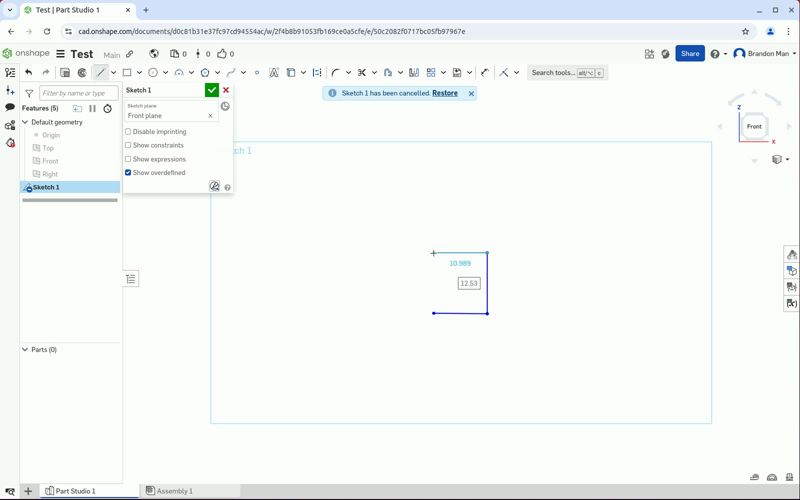
key_down(shift)
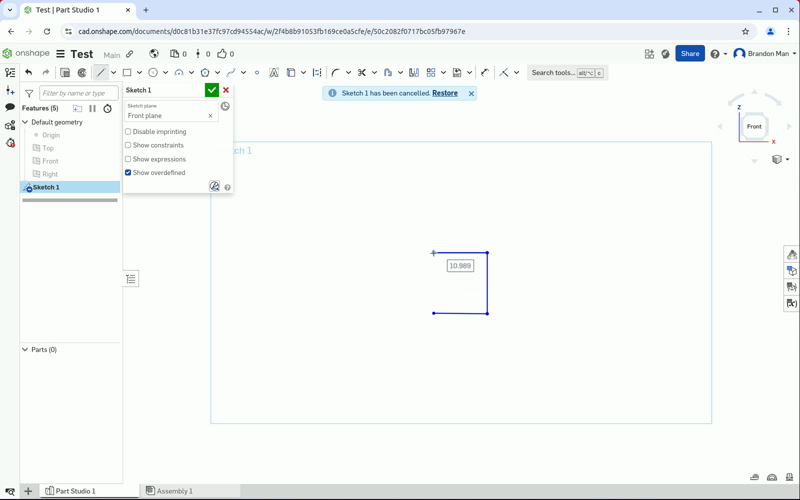
mouse_move(433, 313)
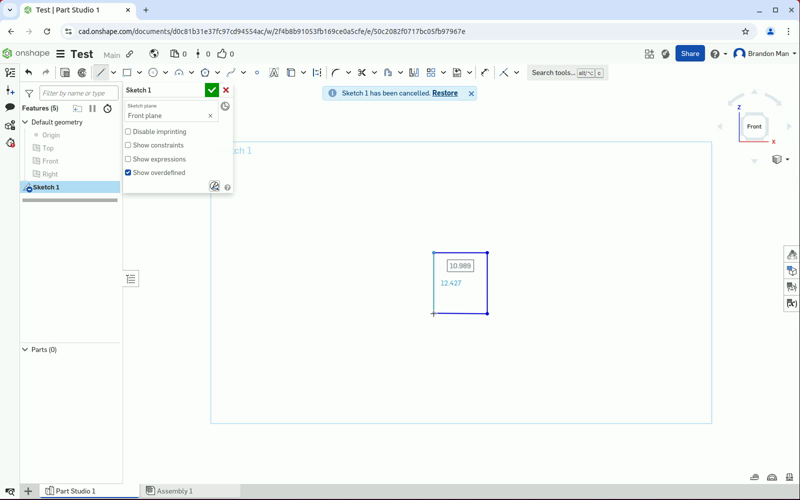
key_up(shift)
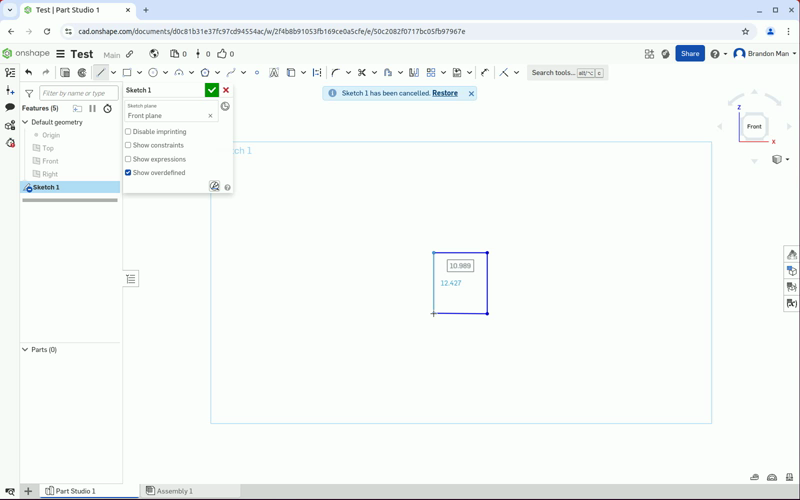
click(433, 313)
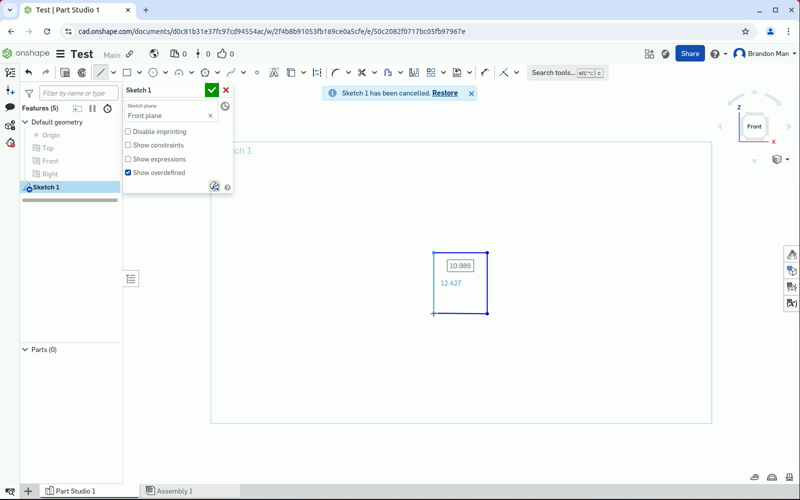
key(esc)
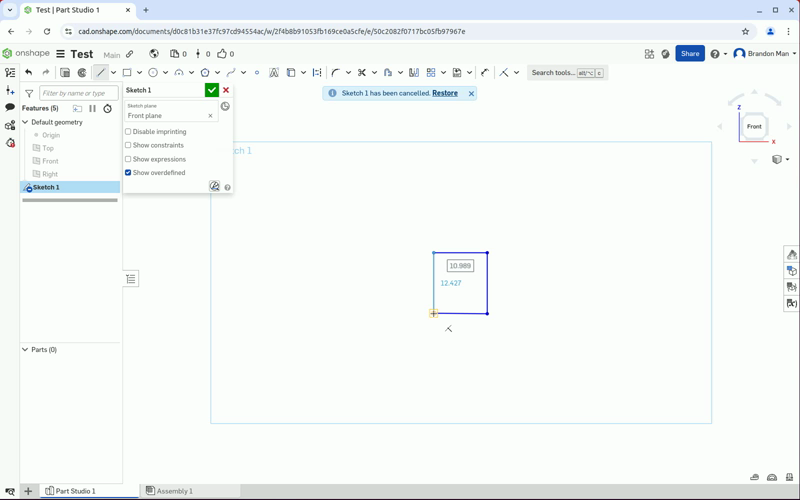
mouse_move(442, 273)
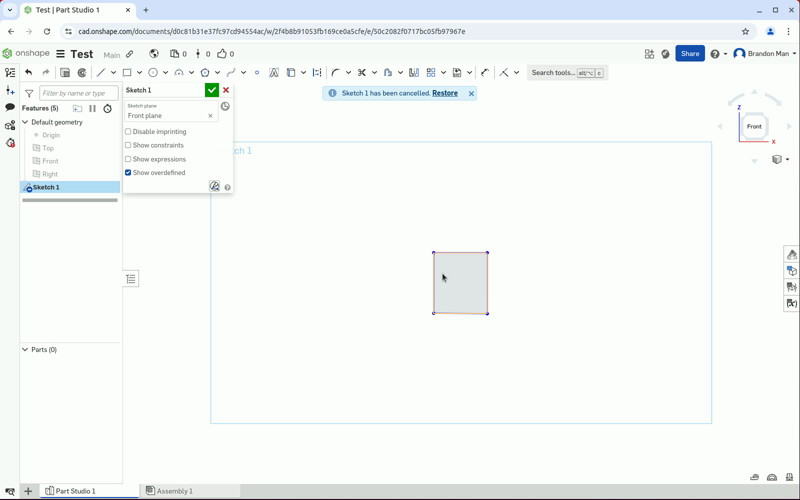
click(442, 273)
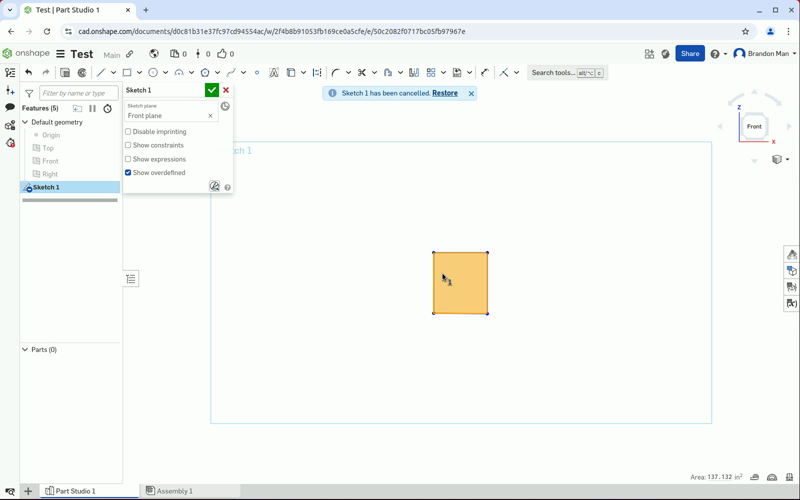
mouse_move(73, 352)
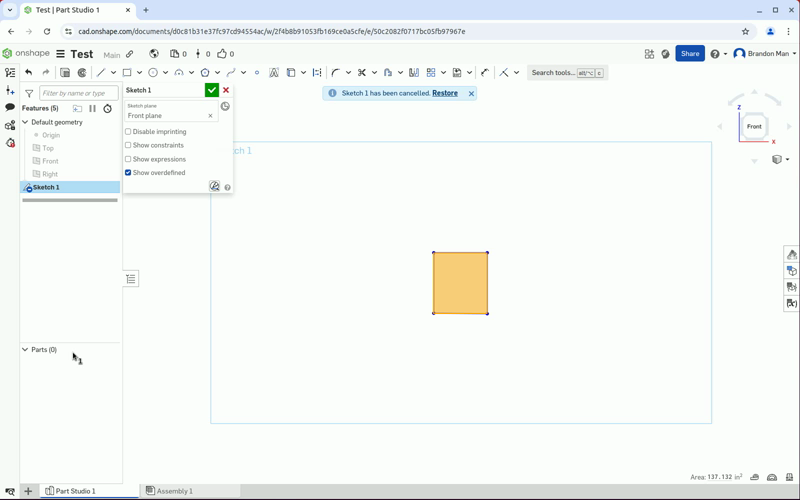
key(shift+y)
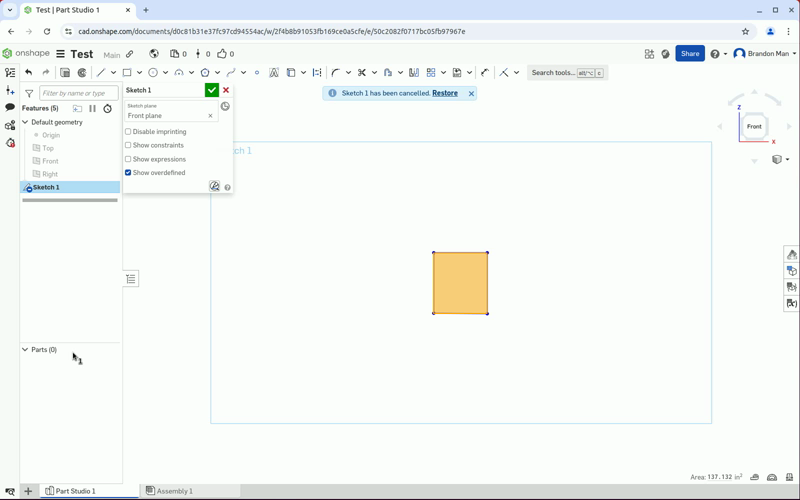
key(shift+e)
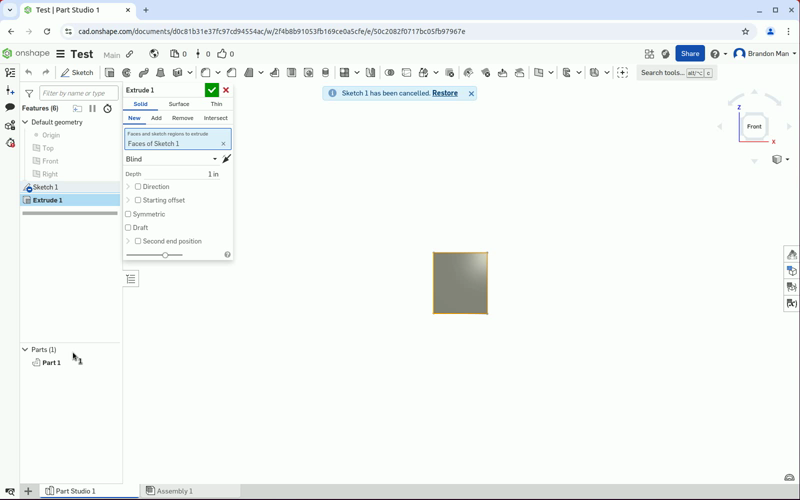
mouse_move(143, 106)
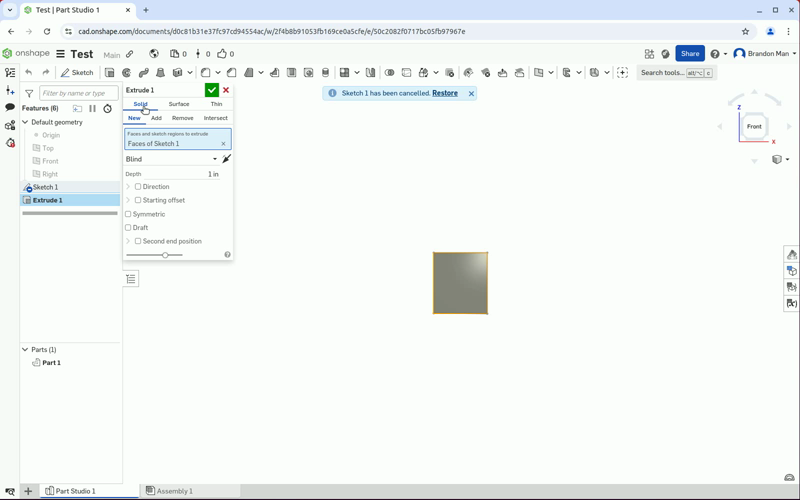
click(143, 106)
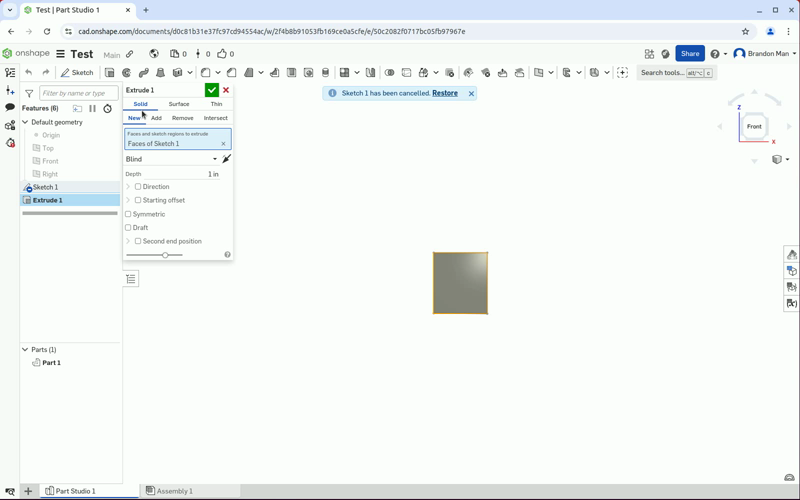
mouse_move(137, 120)
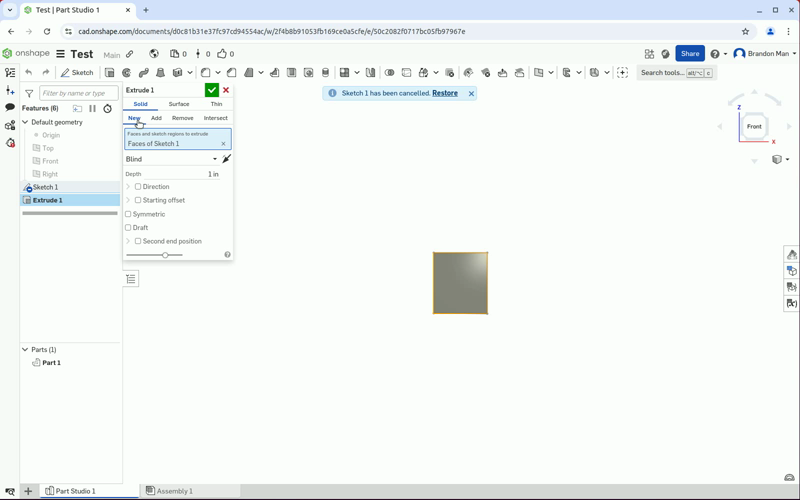
click(137, 120)
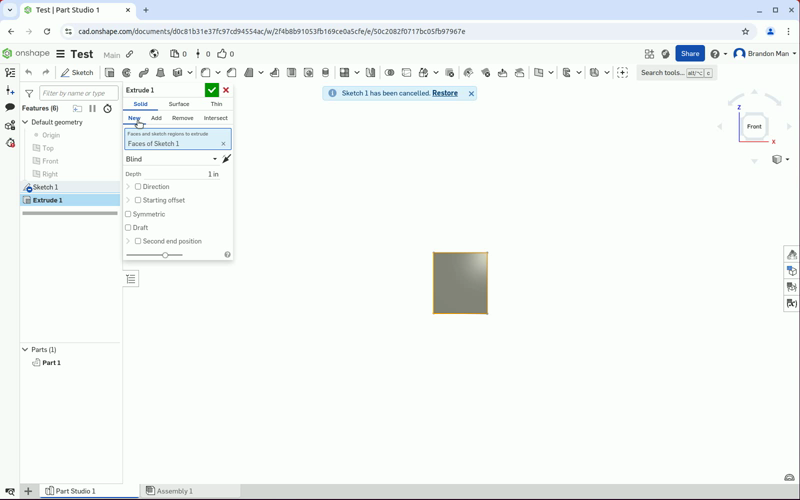
key(tab, 4)
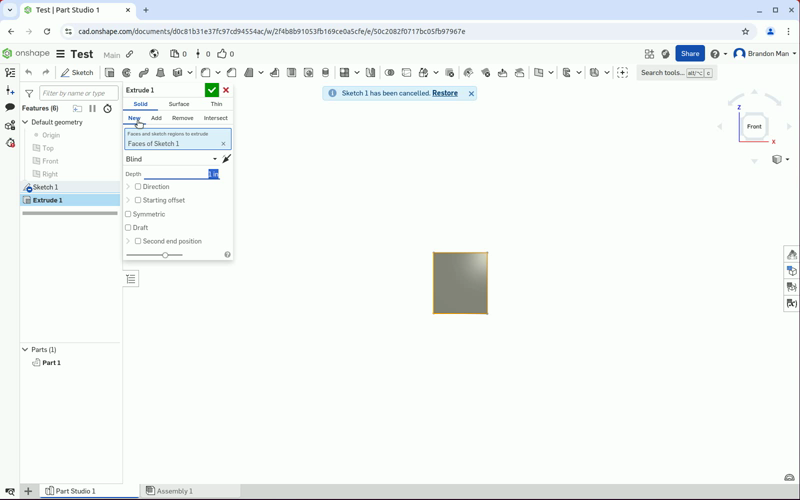
text(23.108)
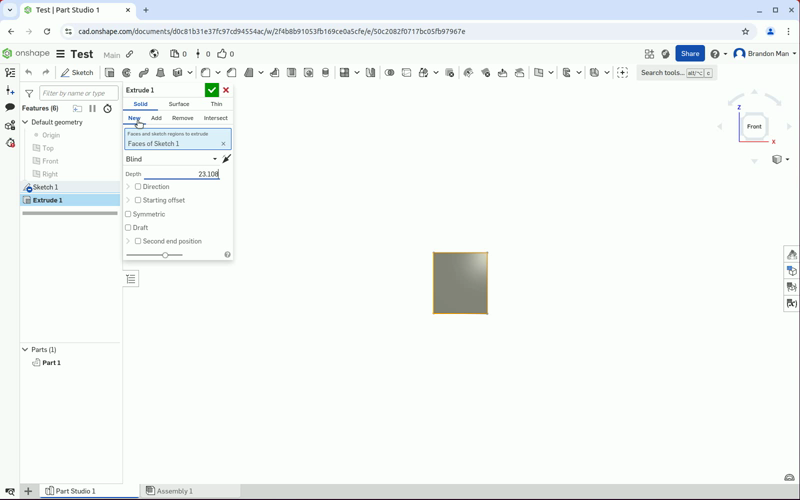
key(tab, 3)
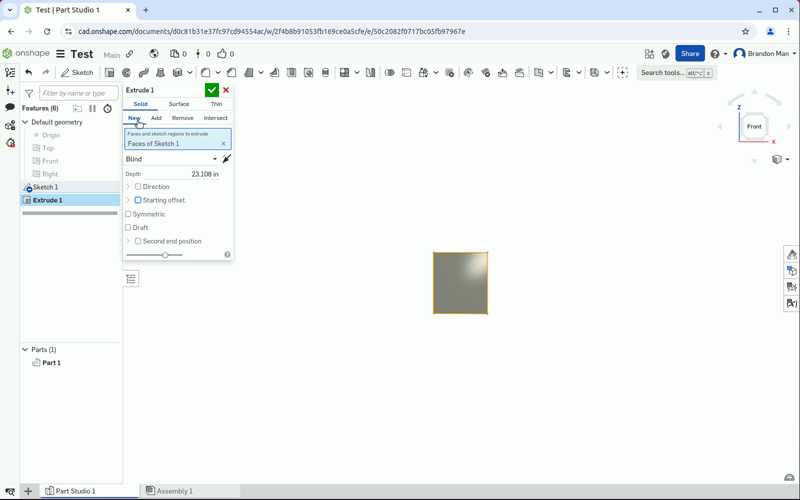
key(tab, 2)
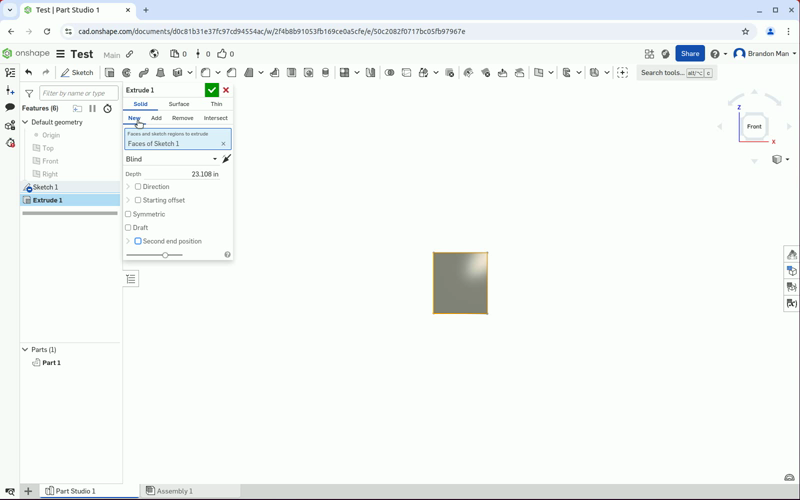
key(space)
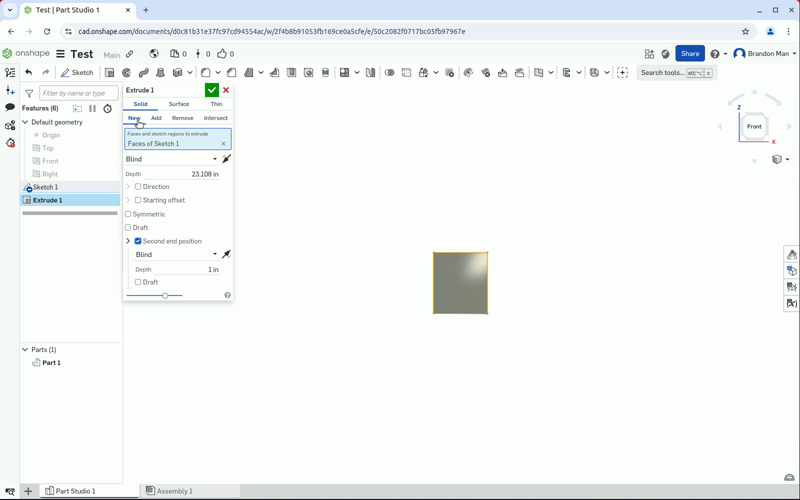
key(tab, 3)
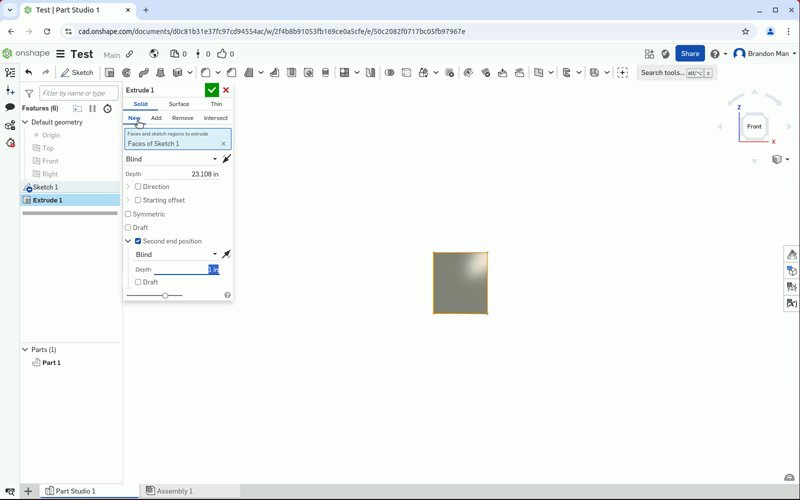
text(23.108)
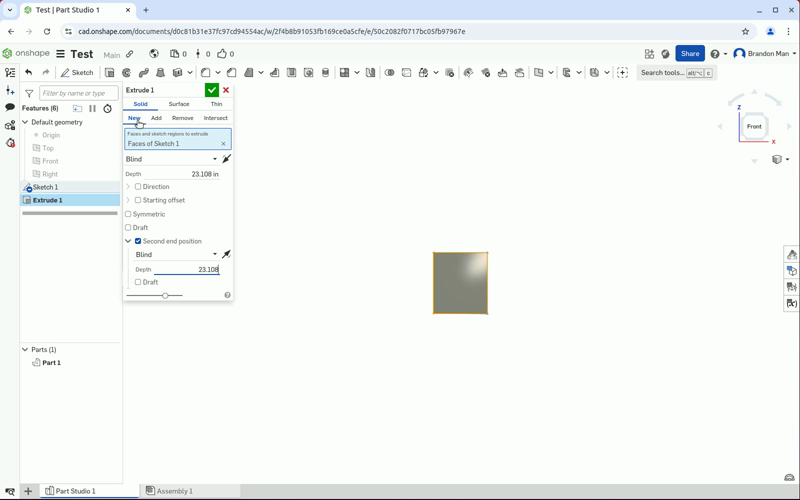
key(enter)
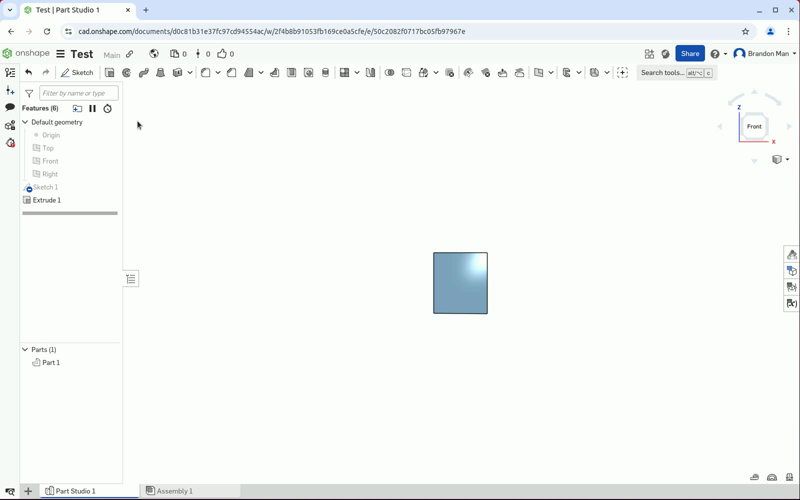
key(shift+h)
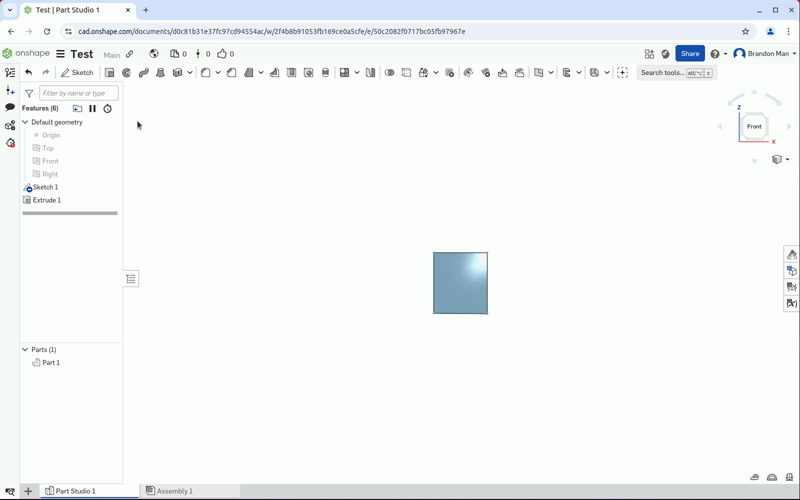
key(shift+h)
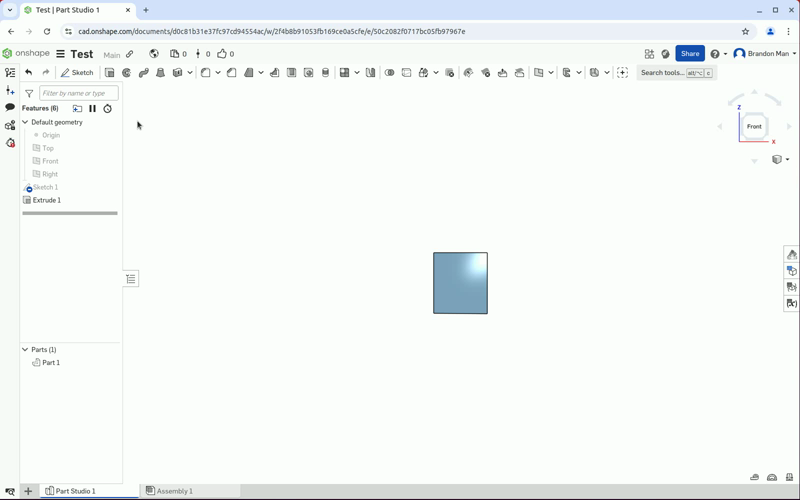
mouse_move(73, 189)
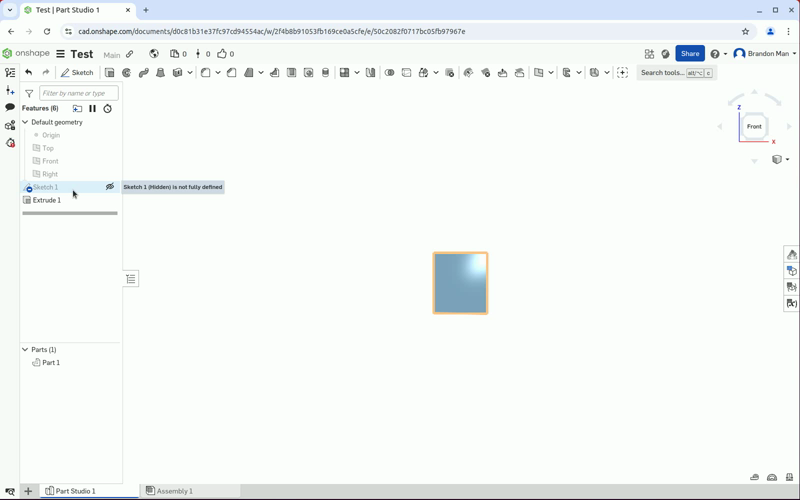
click(73, 189)
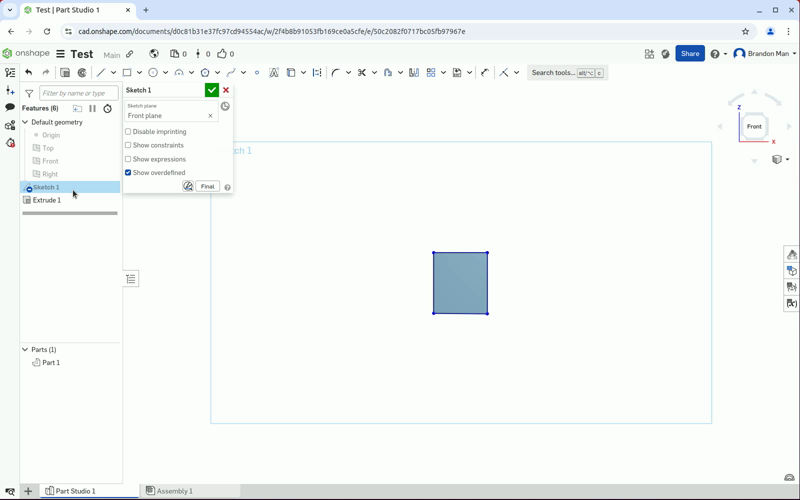
mouse_move(229, 92)
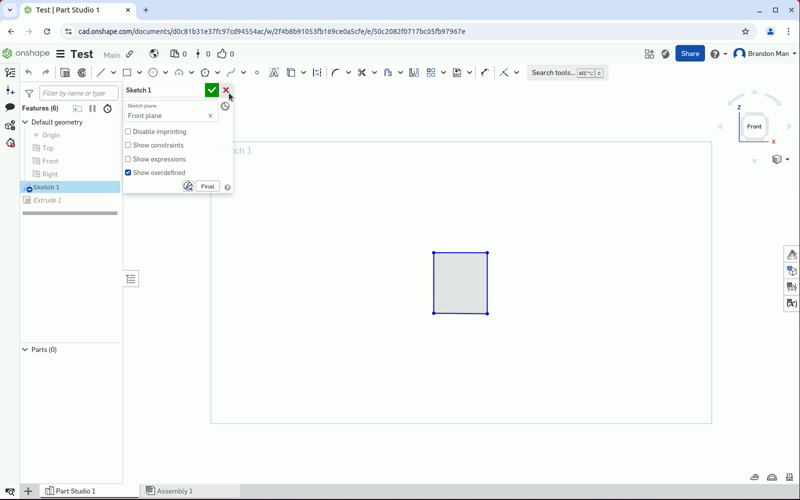
click(229, 92)
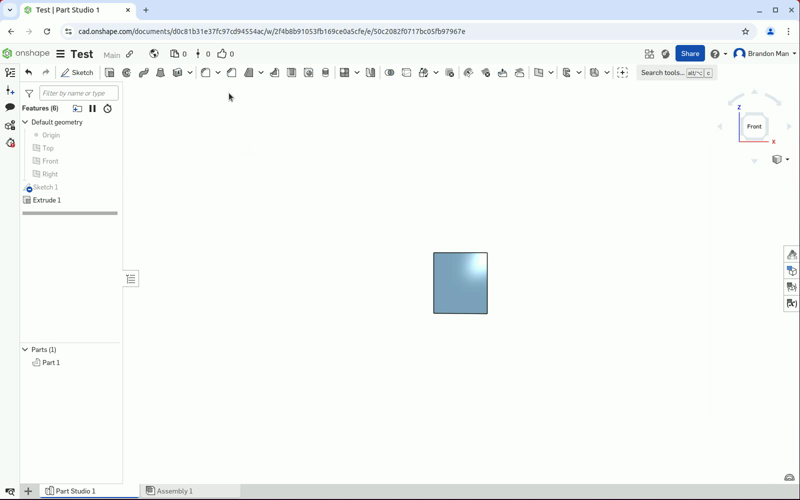
mouse_move(73, 352)
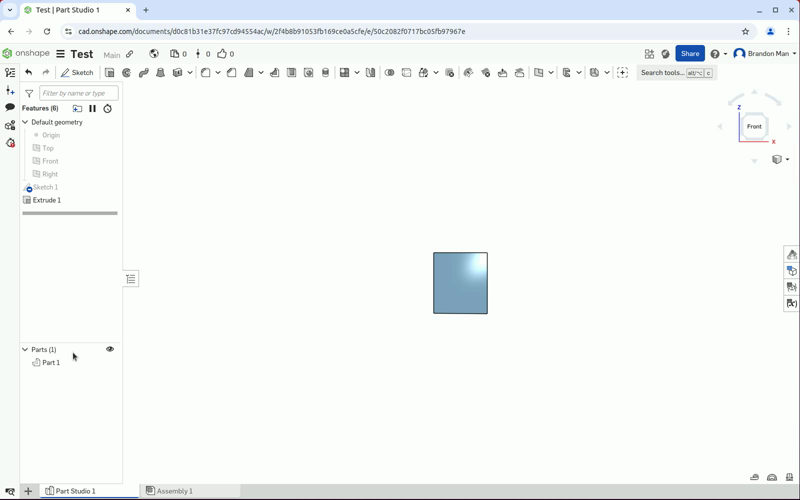
key(y)
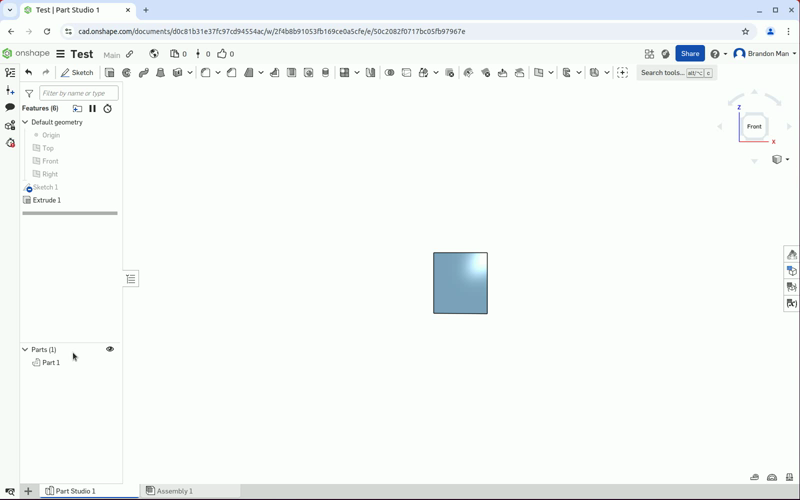
key(shift+p)
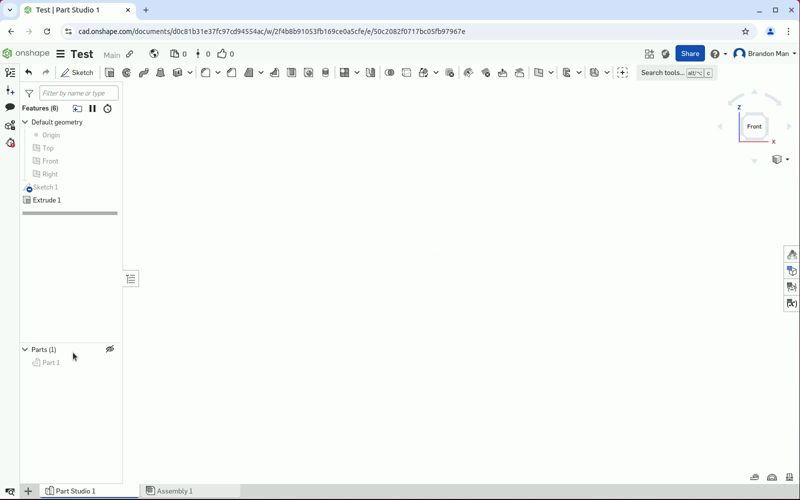
key(space)
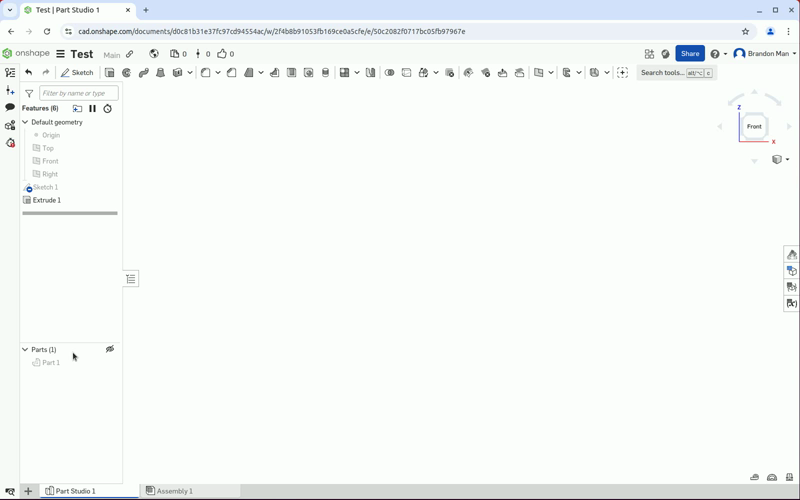
key_down(shift)
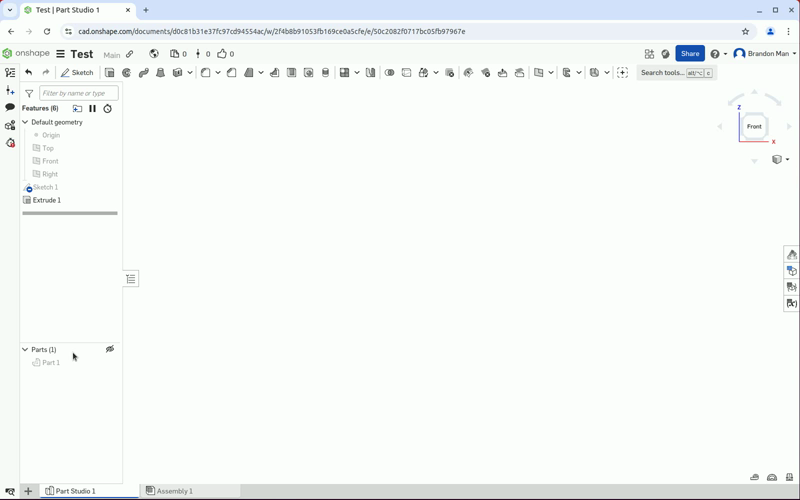
key(left)
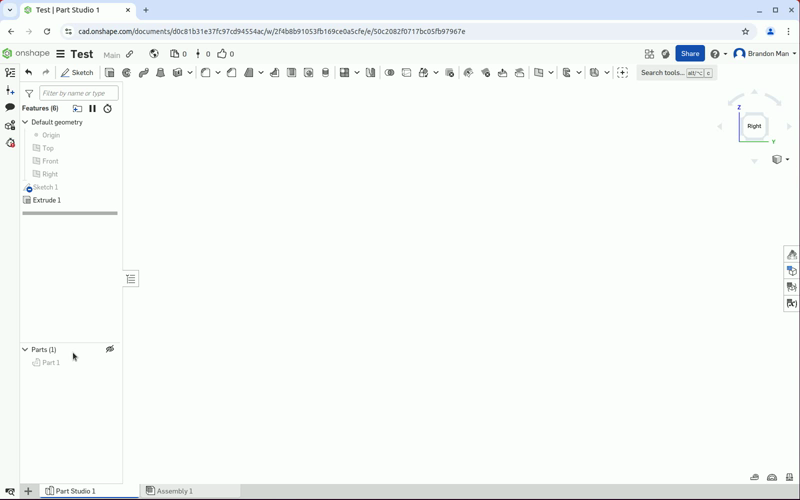
key_up(shift)
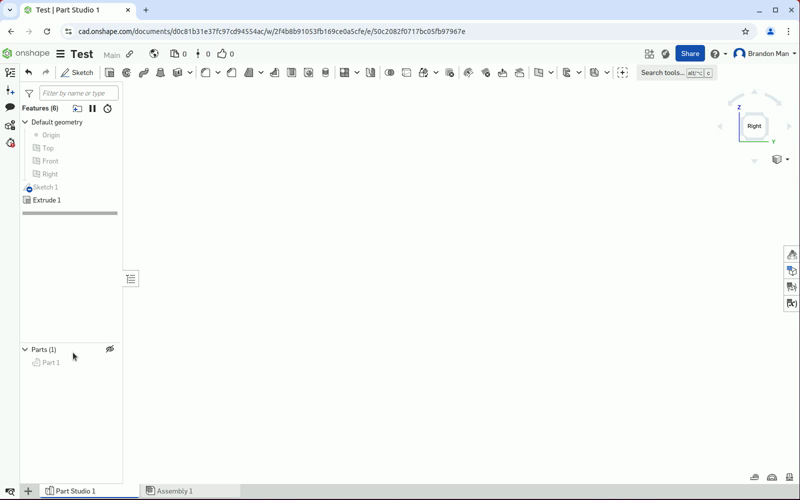
mouse_move(73, 352)
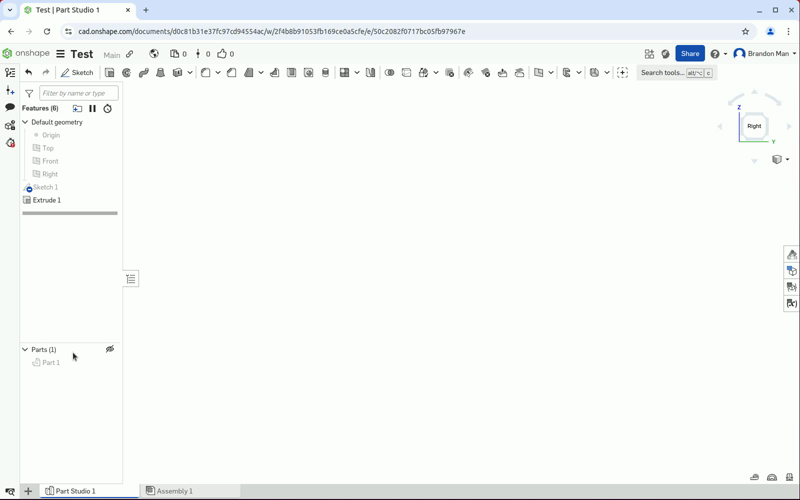
key(shift+y)
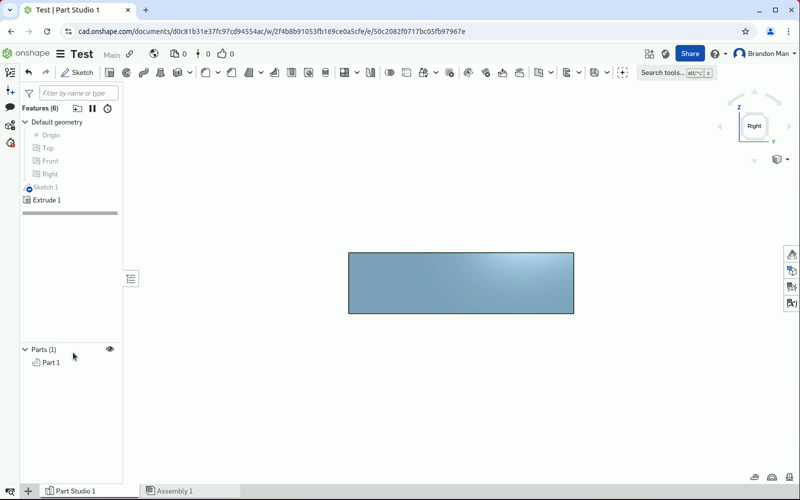
mouse_move(541, 75)
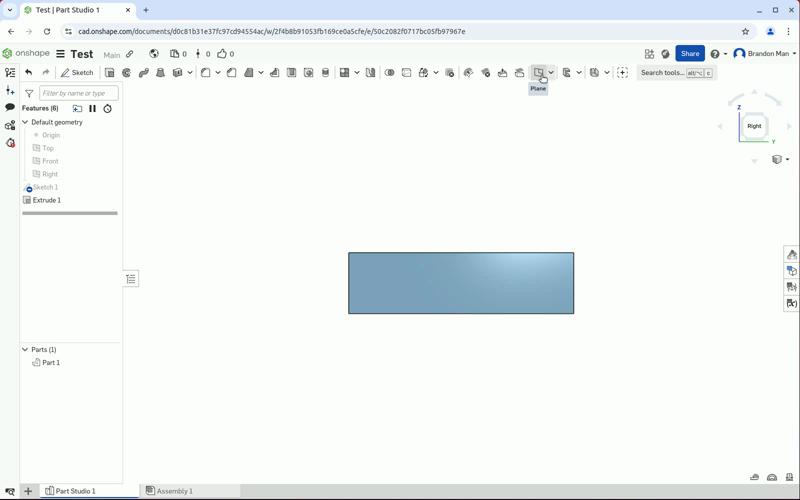
click(541, 75)
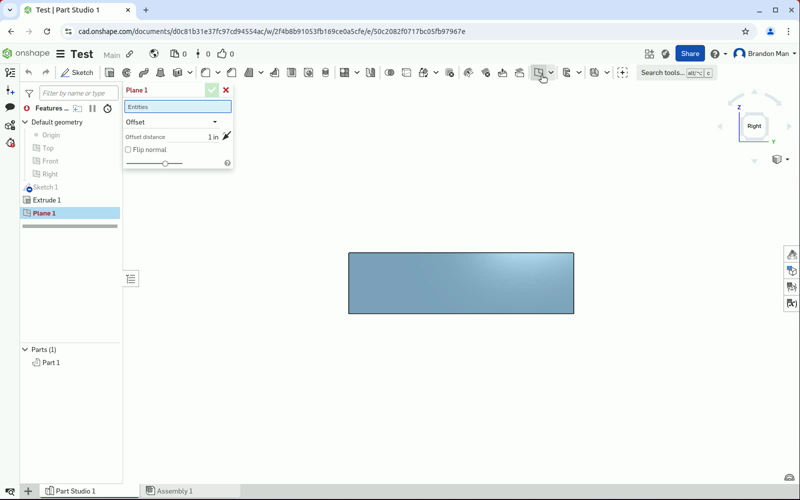
mouse_move(73, 176)
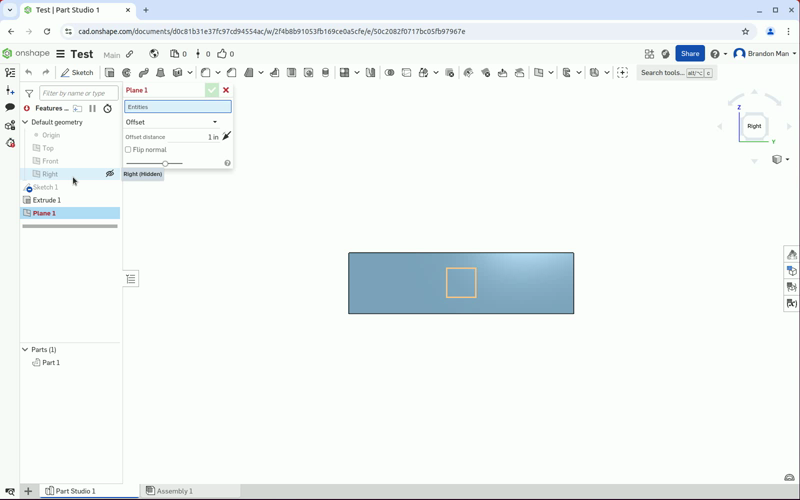
click(73, 176)
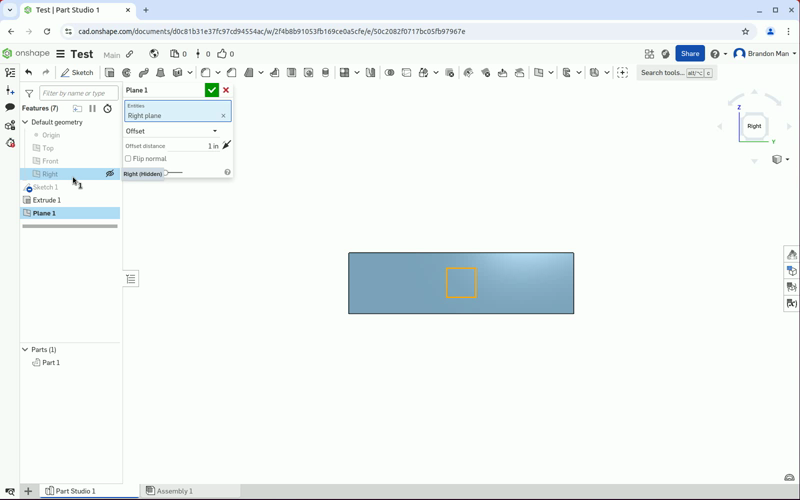
key(tab, 2)
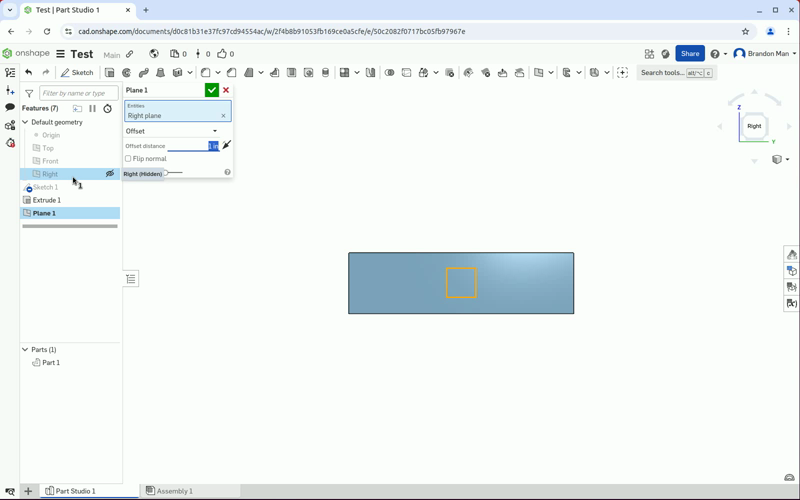
text(5.546)
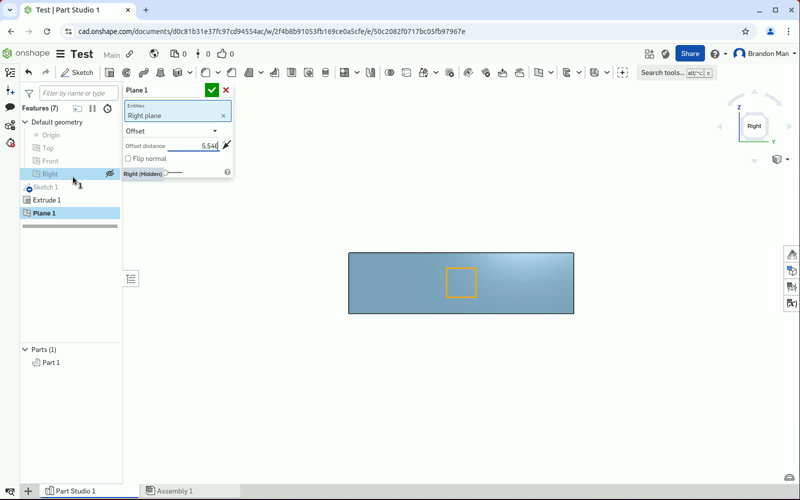
key(enter, 2)
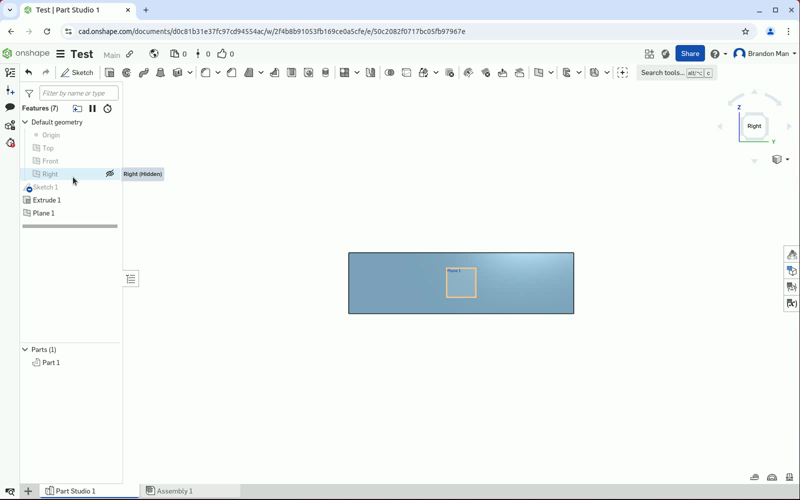
key(shift+s)
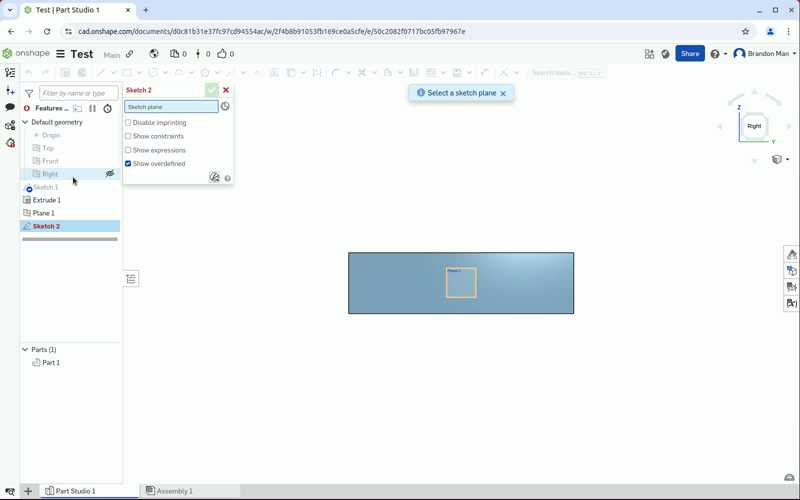
mouse_move(73, 215)
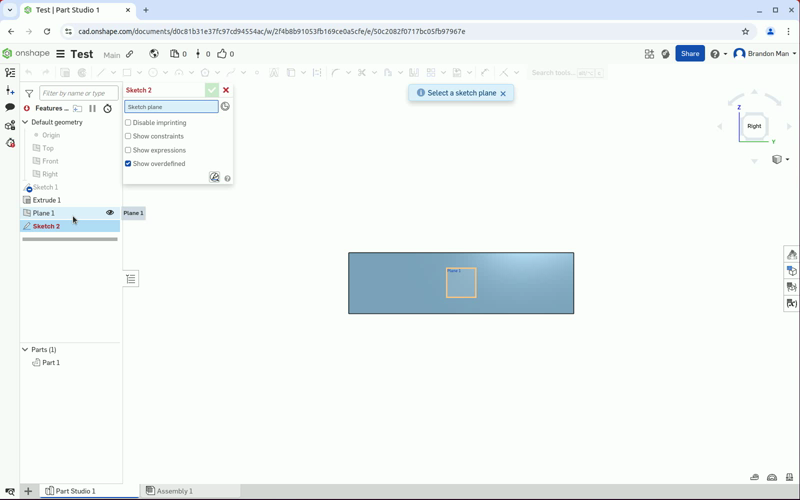
click(73, 215)
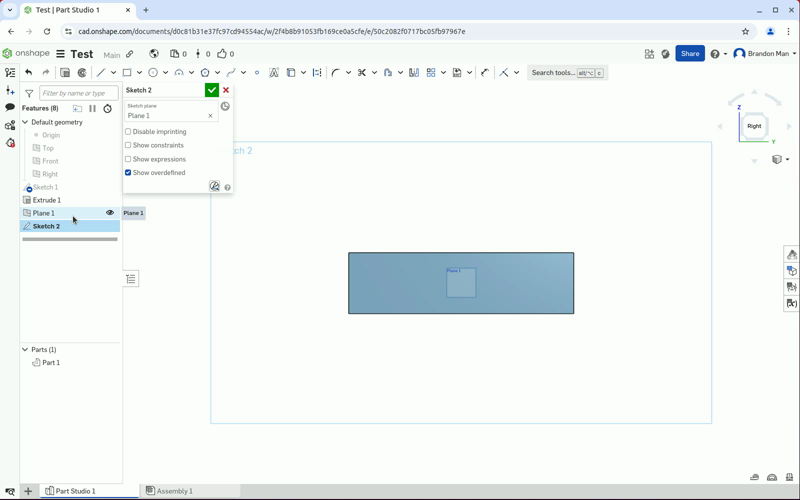
mouse_move(73, 352)
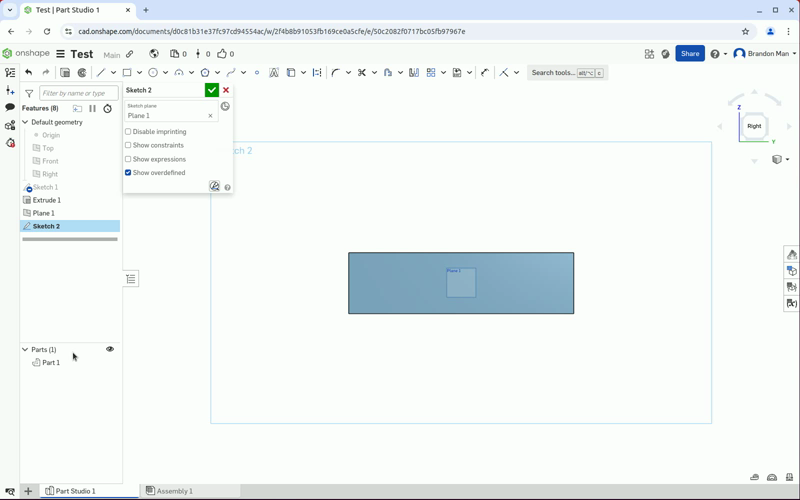
key(y)
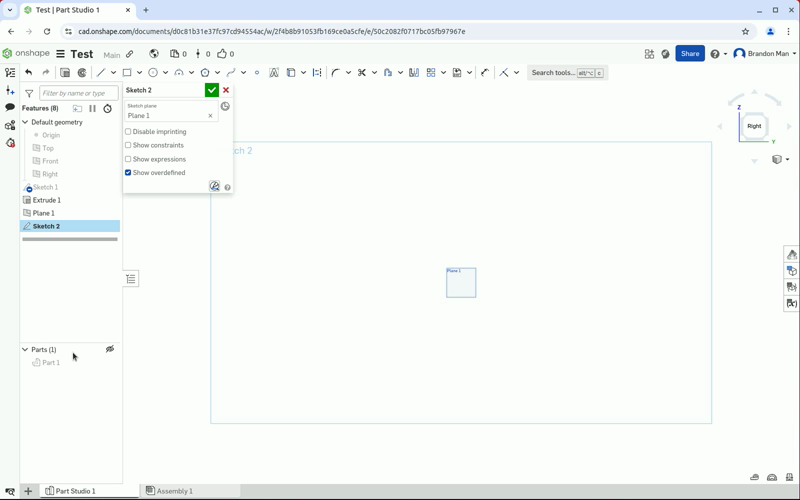
key(c)
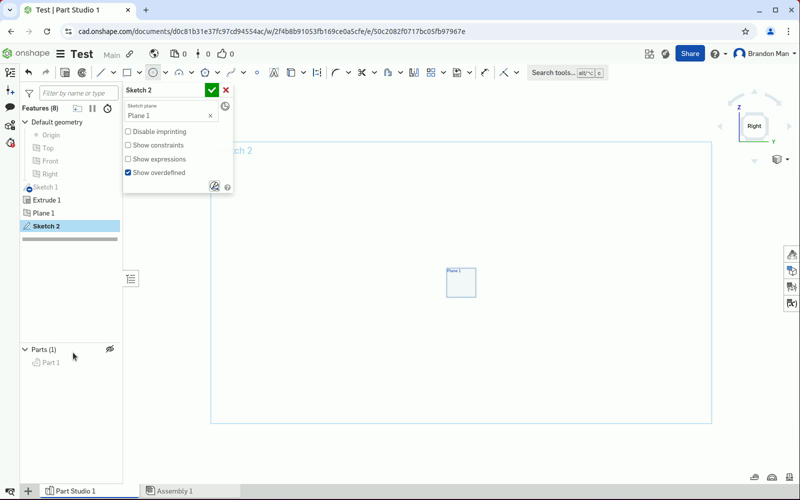
key_down(shift)
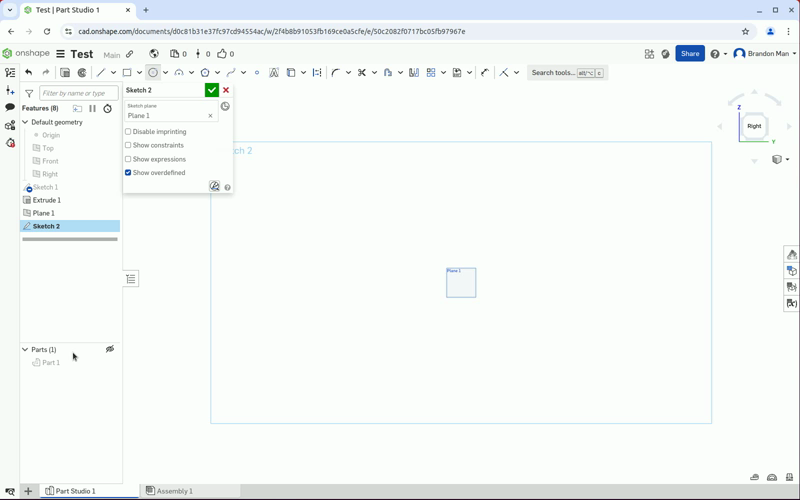
mouse_move(460, 282)
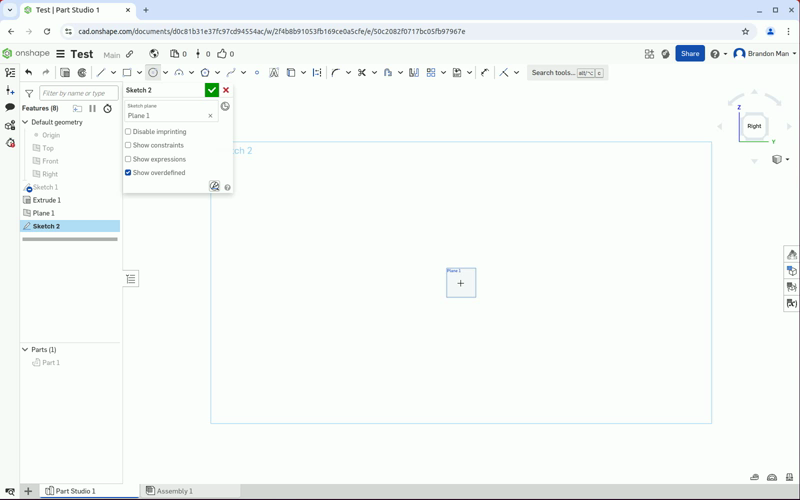
click(460, 282)
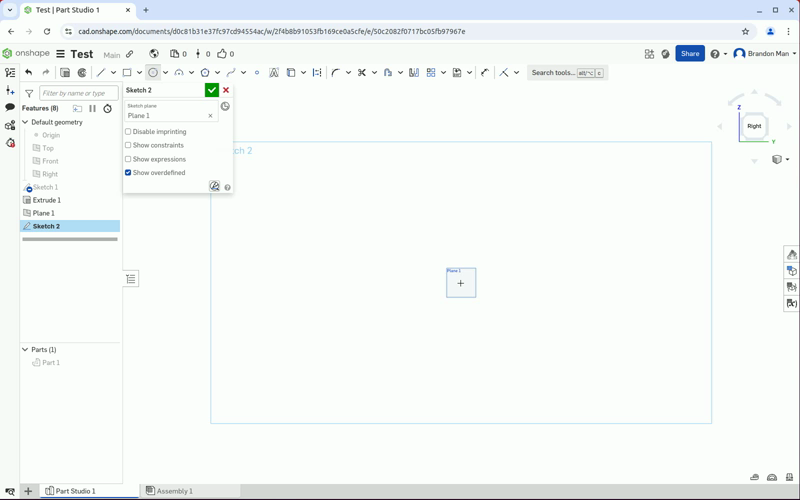
key_up(shift)
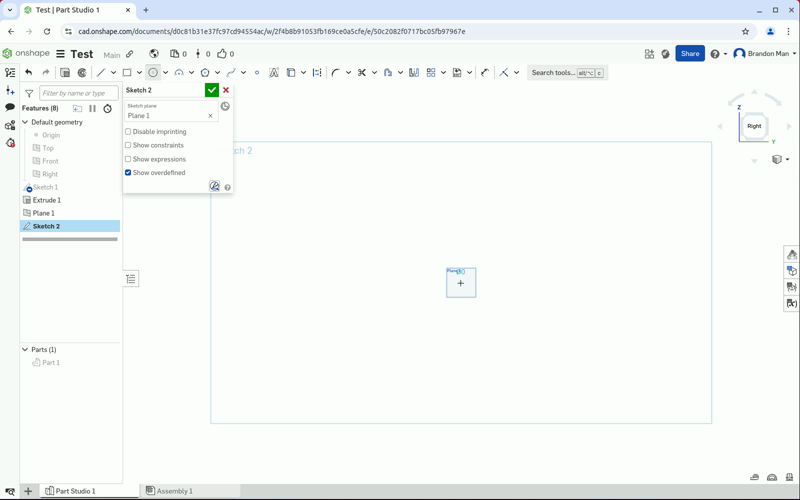
mouse_move(486, 282)
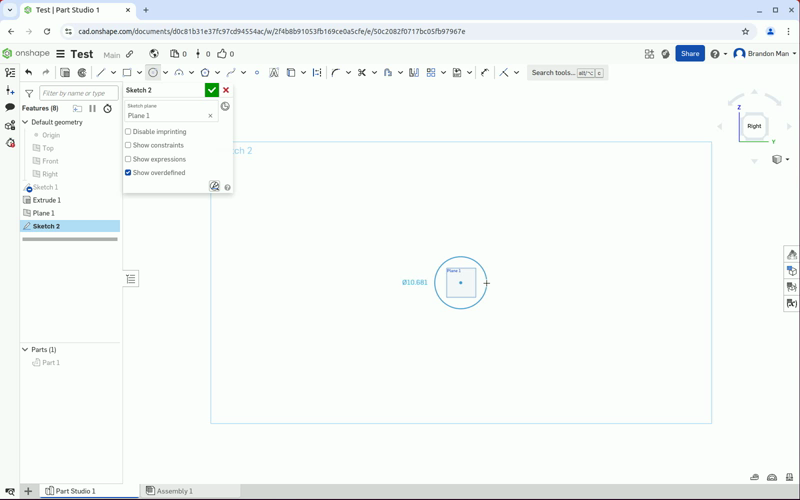
click(486, 282)
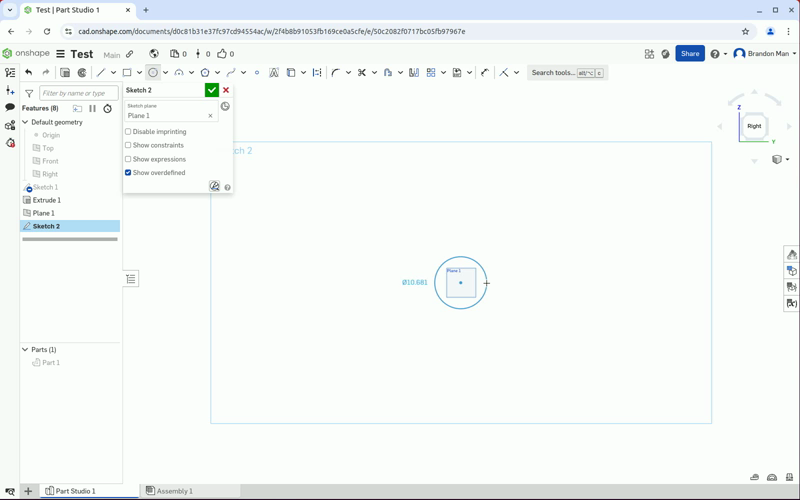
key(esc)
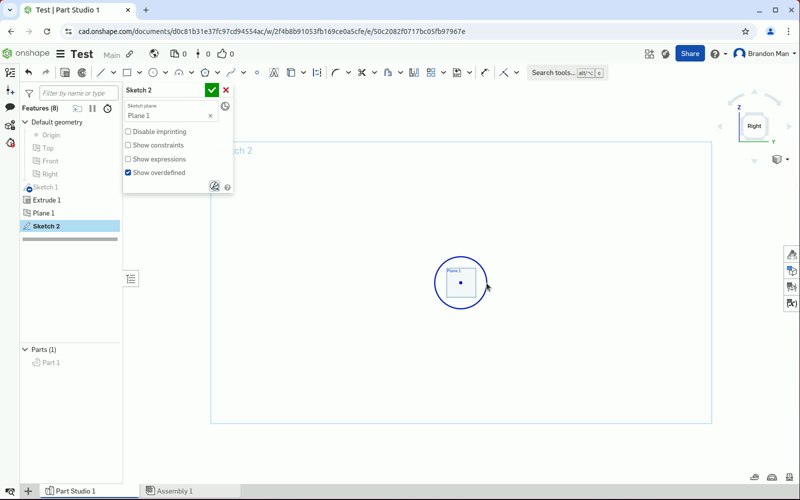
mouse_move(469, 271)
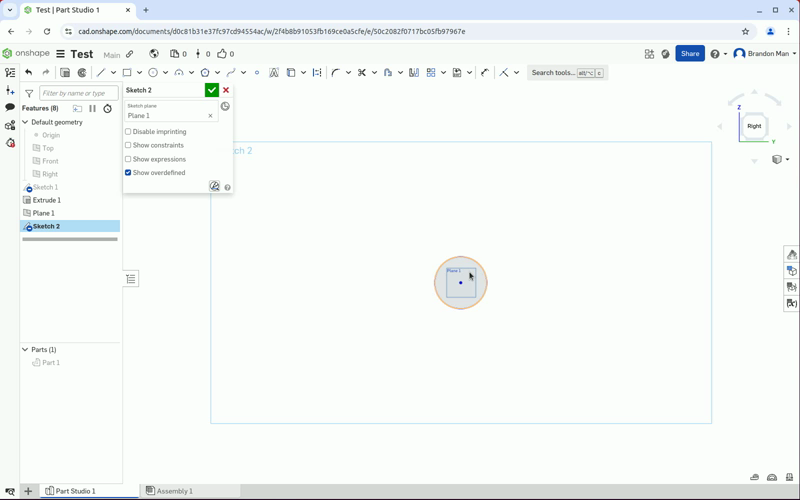
click(469, 271)
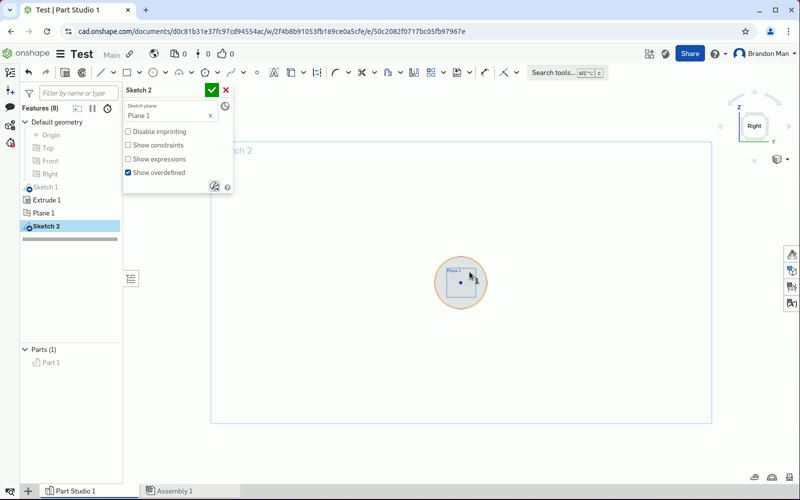
mouse_move(73, 352)
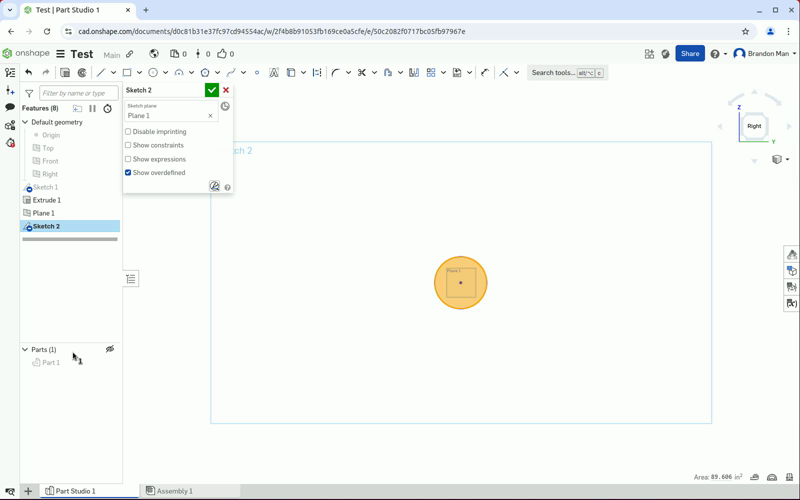
key(shift+y)
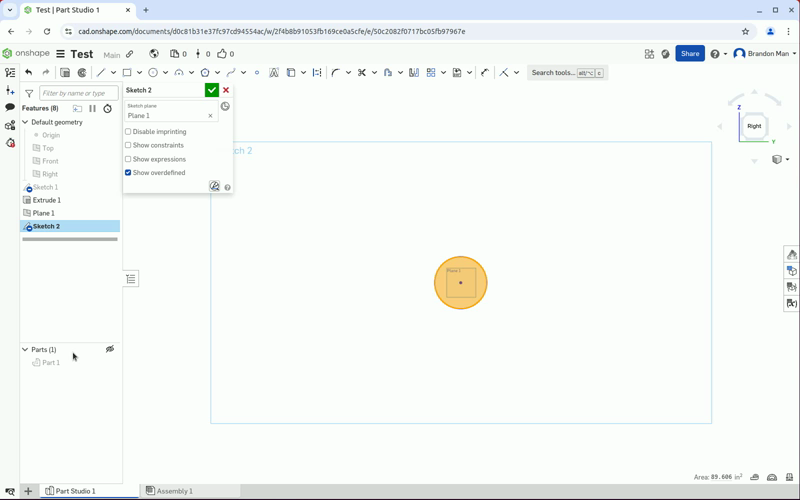
key(shift+e)
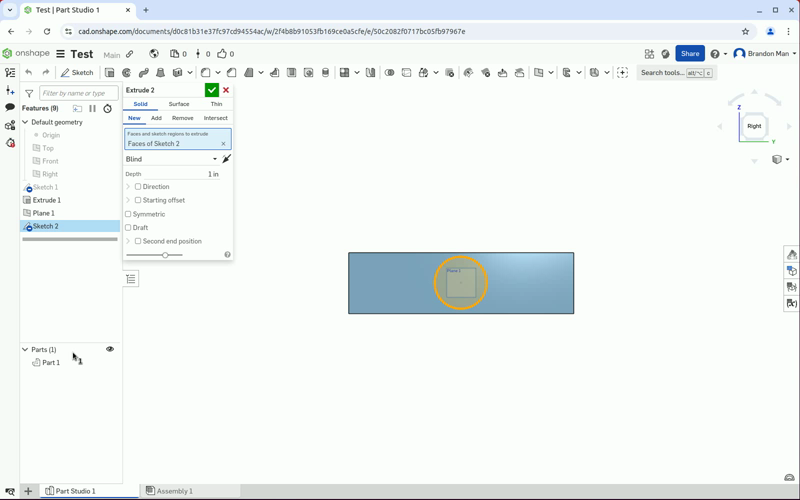
mouse_move(143, 106)
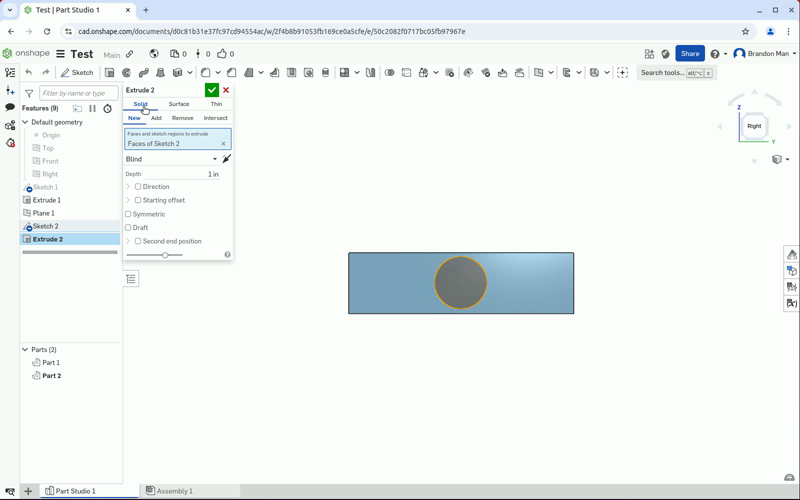
click(143, 106)
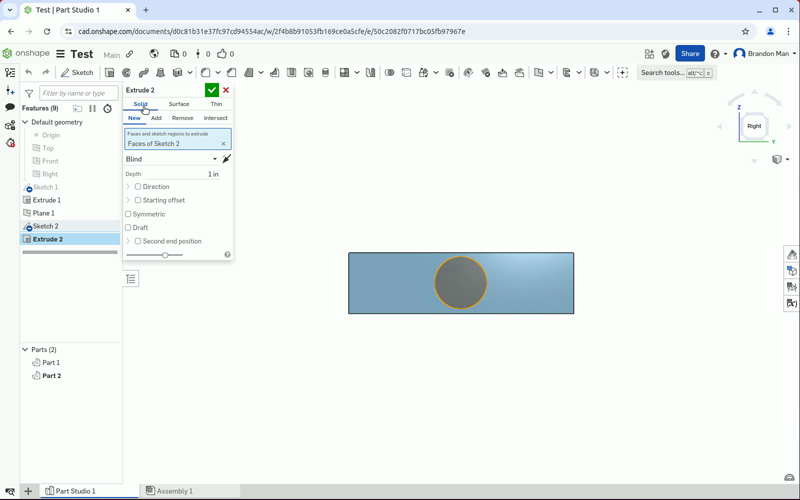
mouse_move(186, 120)
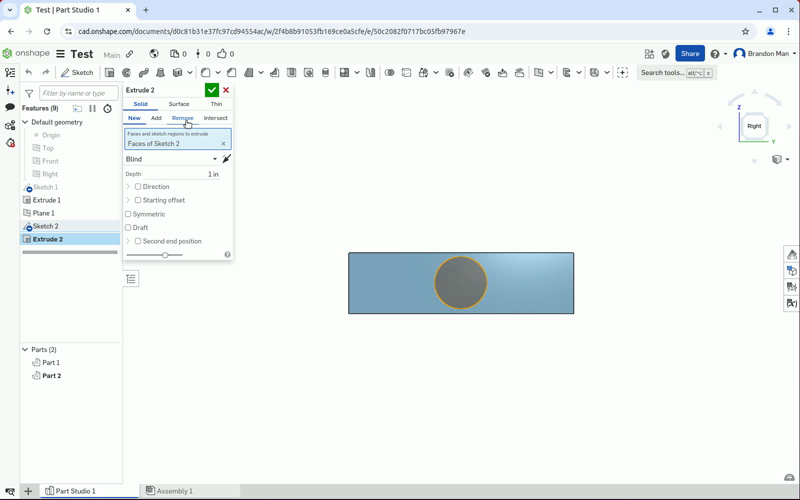
click(186, 120)
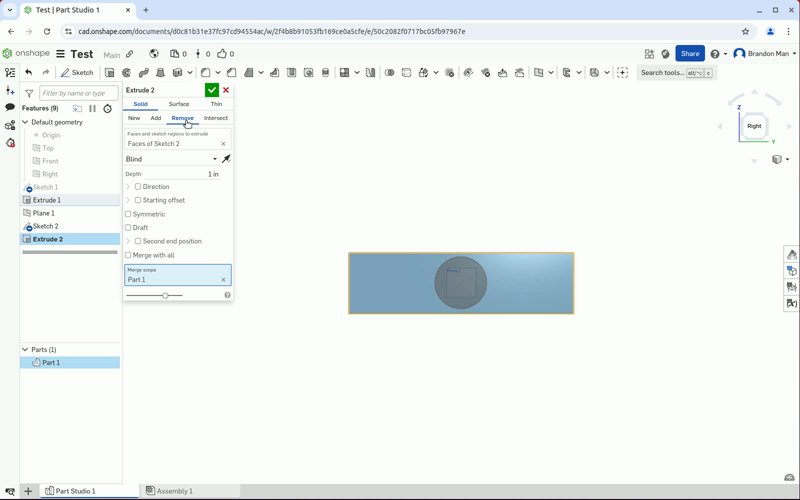
key(tab, 4)
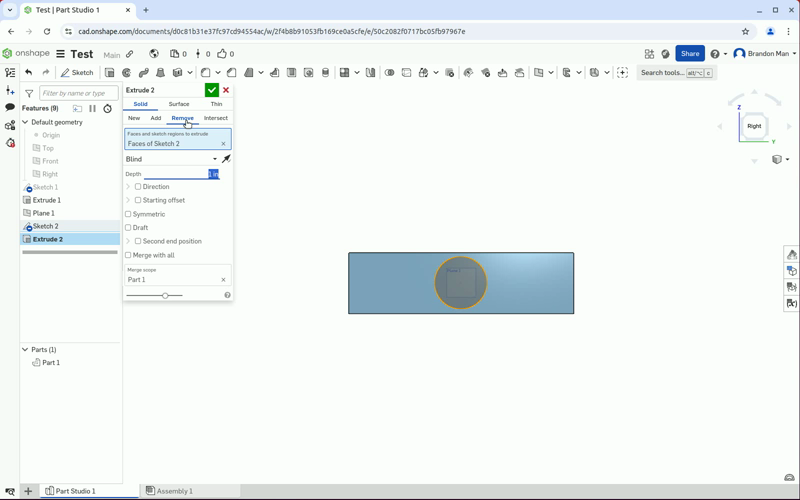
text(23.108)
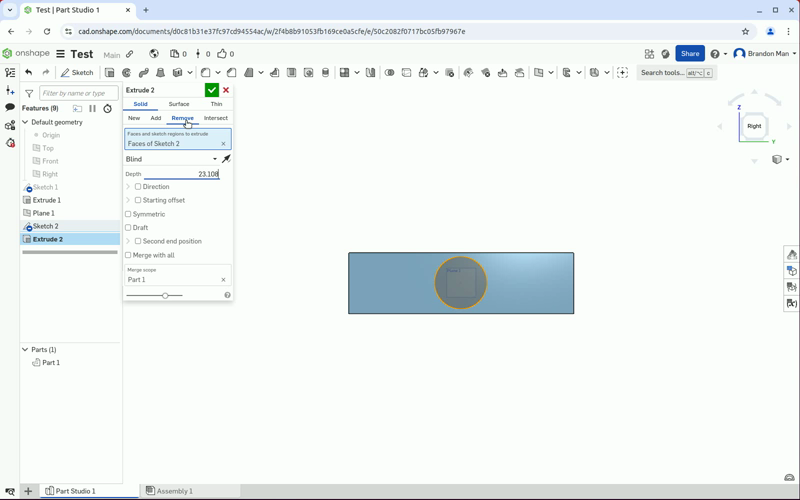
key(tab, 6)
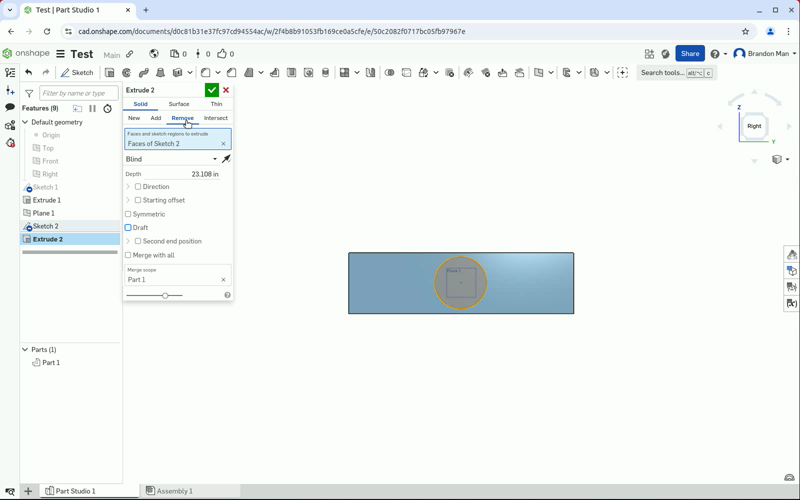
key(space)
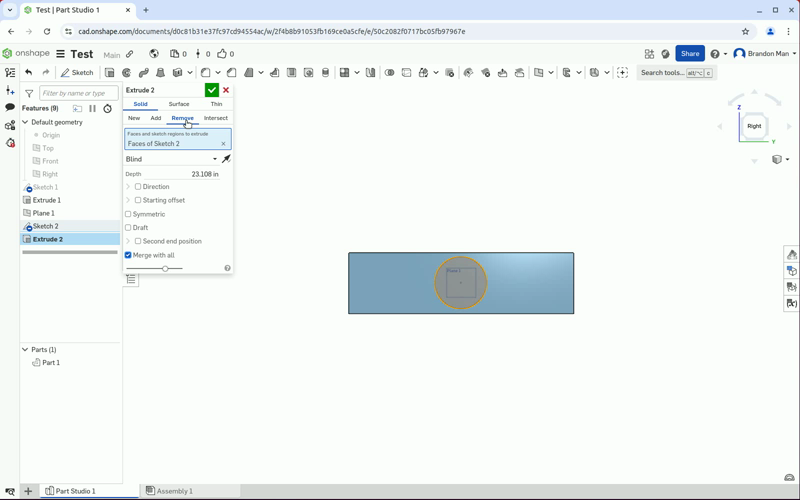
key(enter)
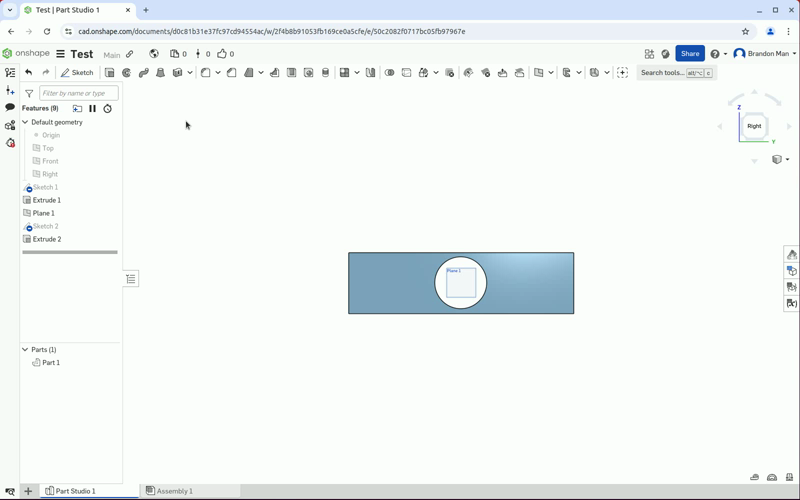
key(shift+h)
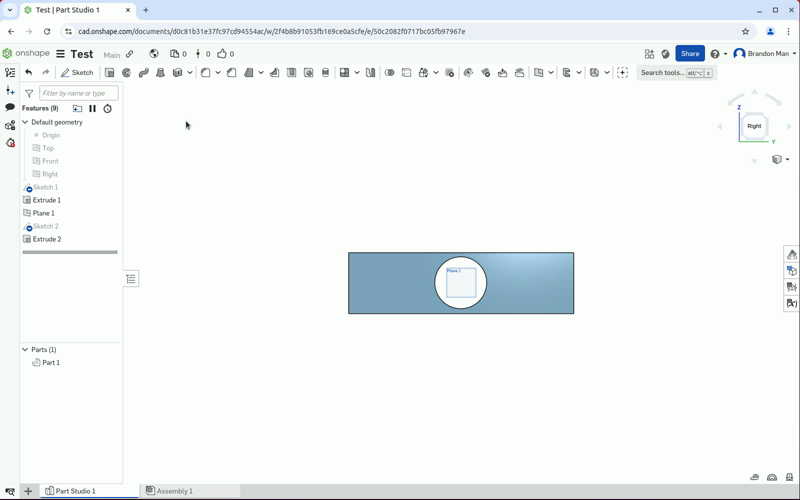
key(shift+h)
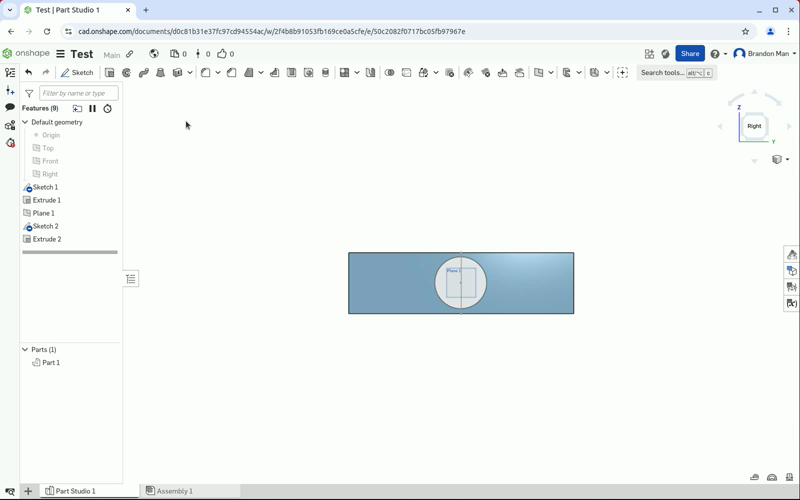
key(shift+7)
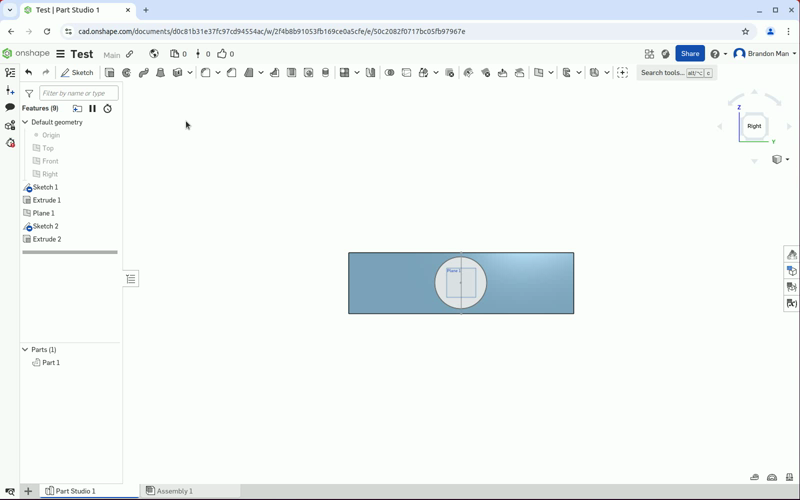
key(right, 2)
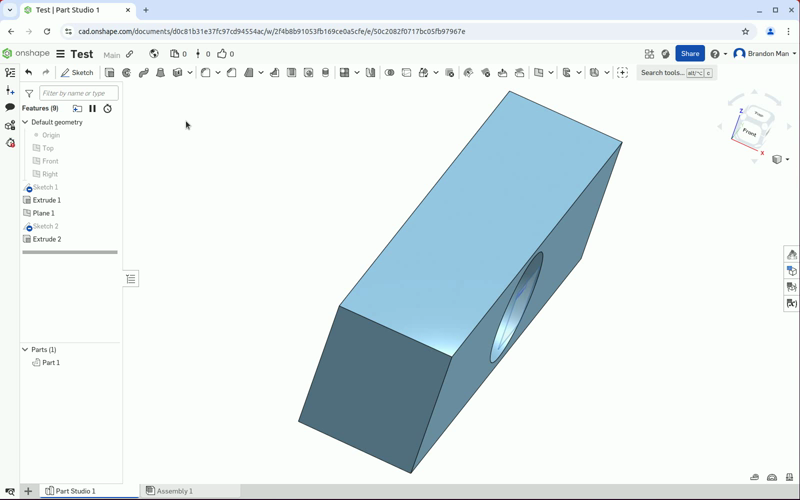
key(down, 2)
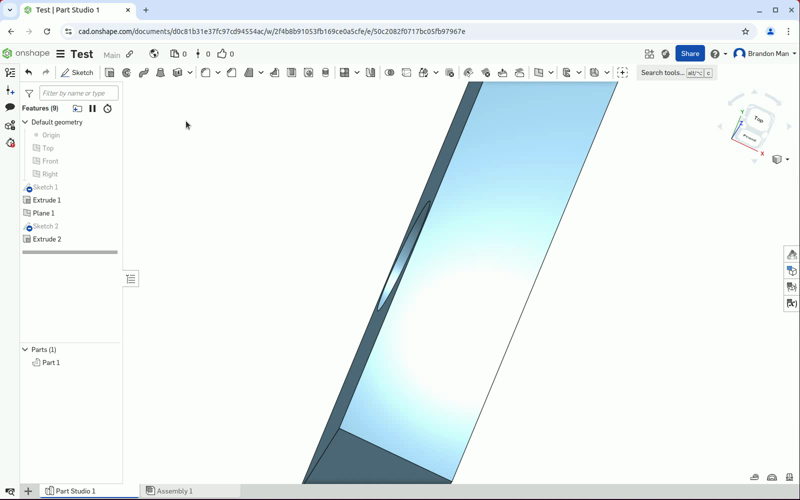
key(up, 2)
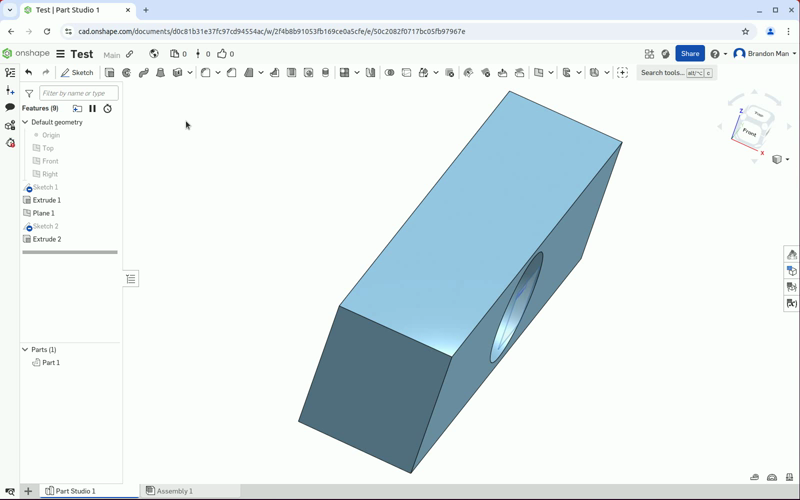
key(left, 2)
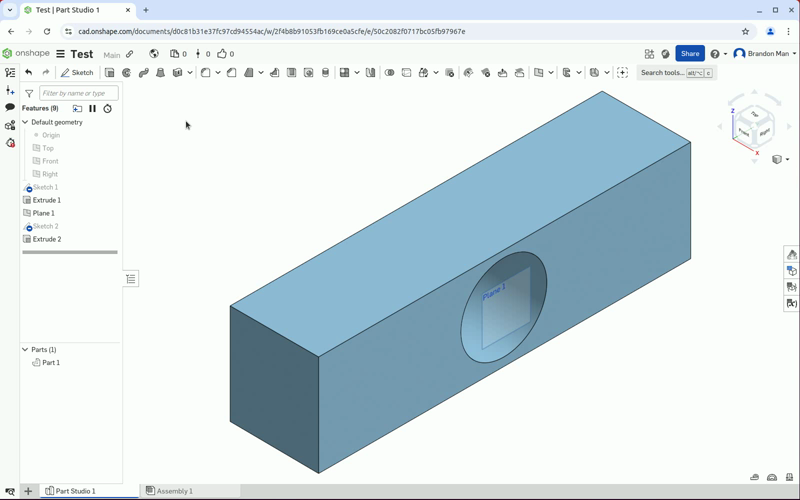
mouse_move(73, 189)
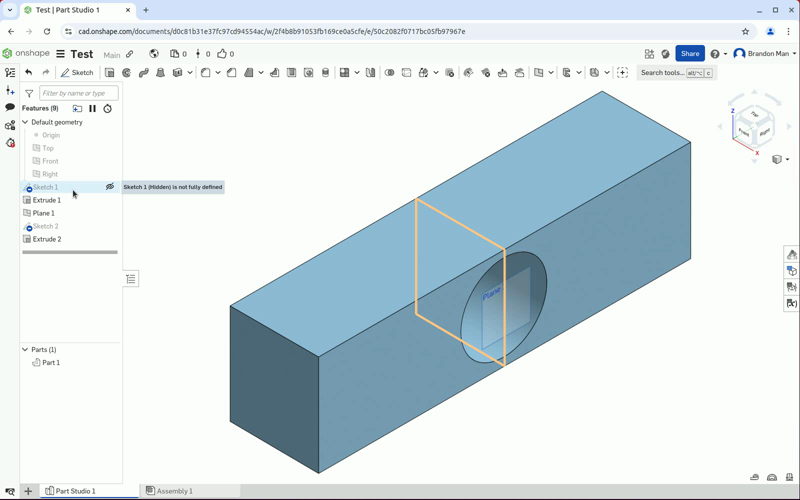
click(73, 189)